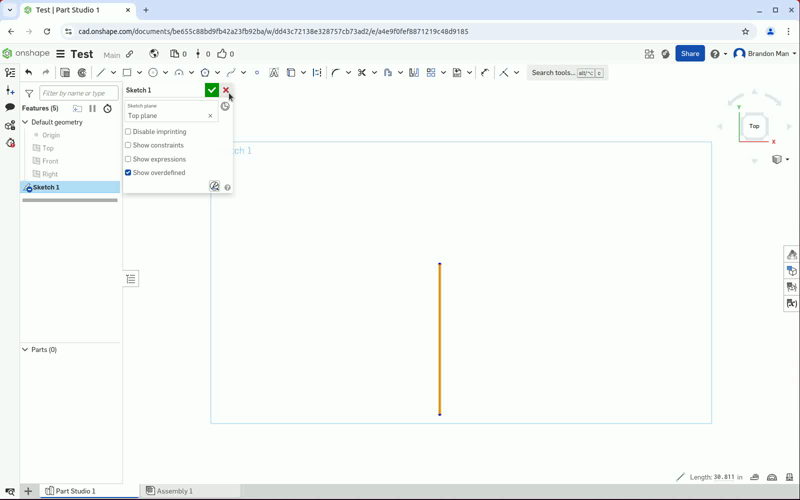
key(shift+h)
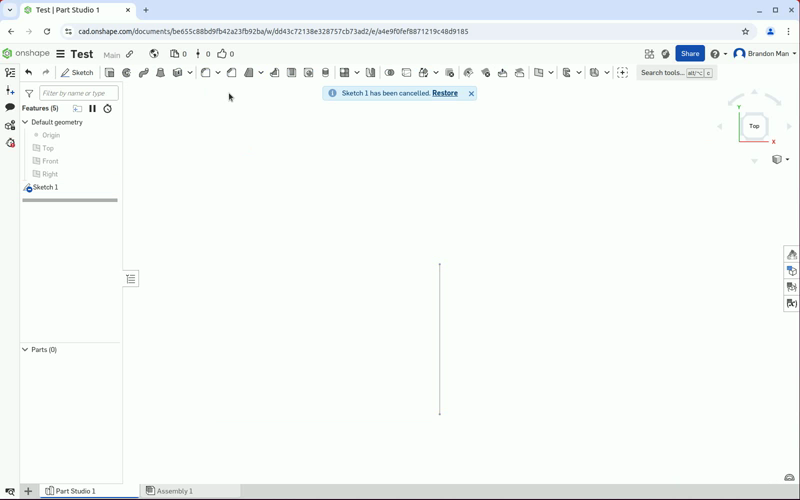
key(shift+s)
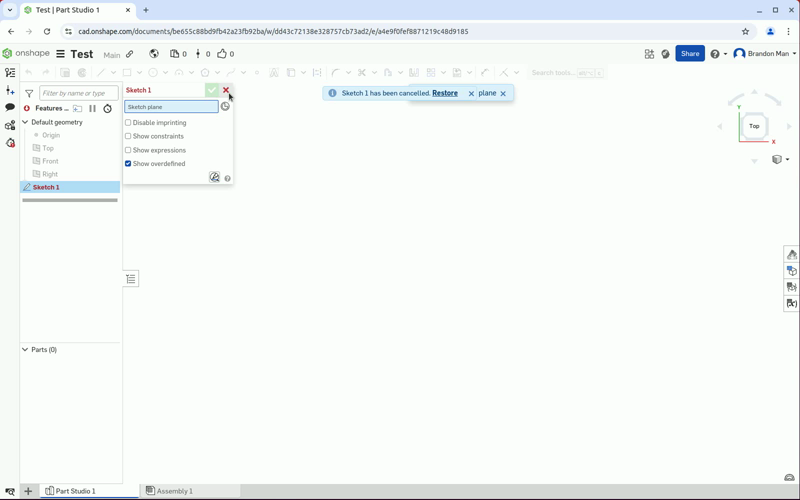
mouse_move(73, 150)
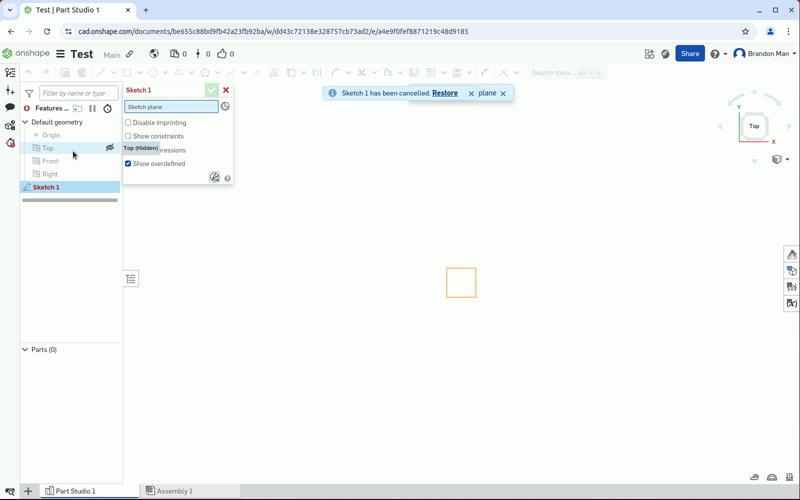
click(73, 150)
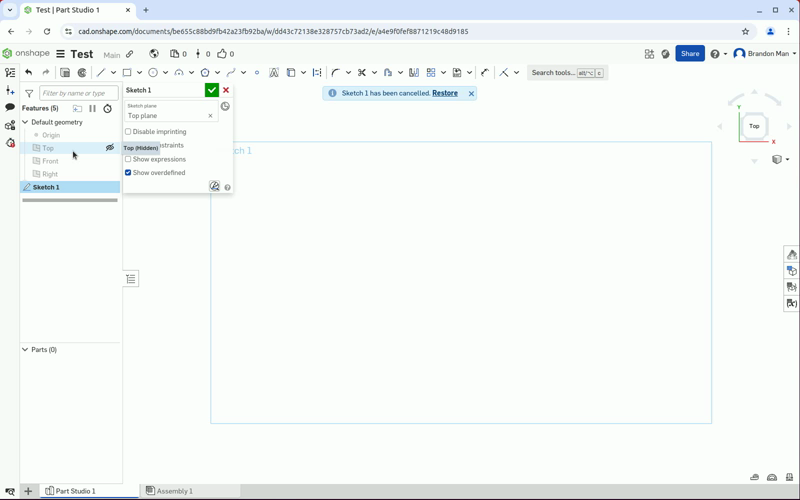
mouse_move(73, 352)
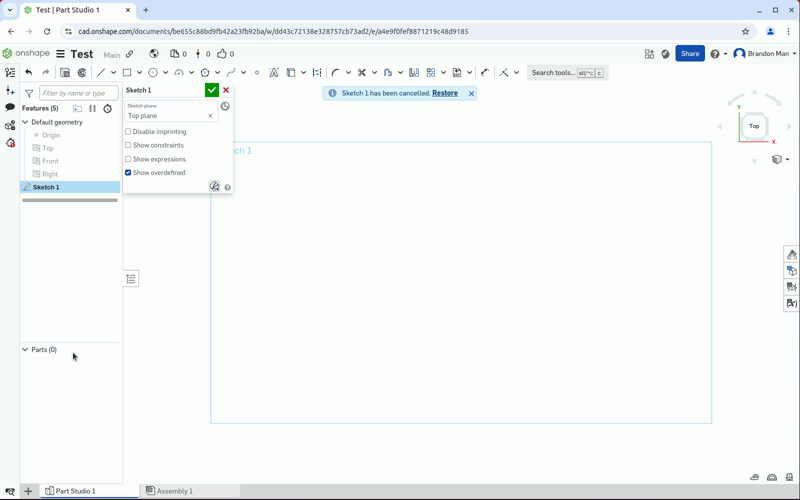
key(y)
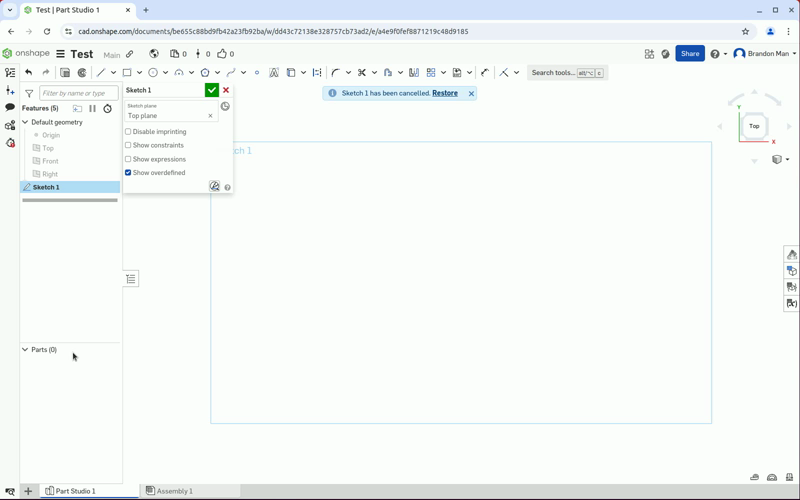
key(l)
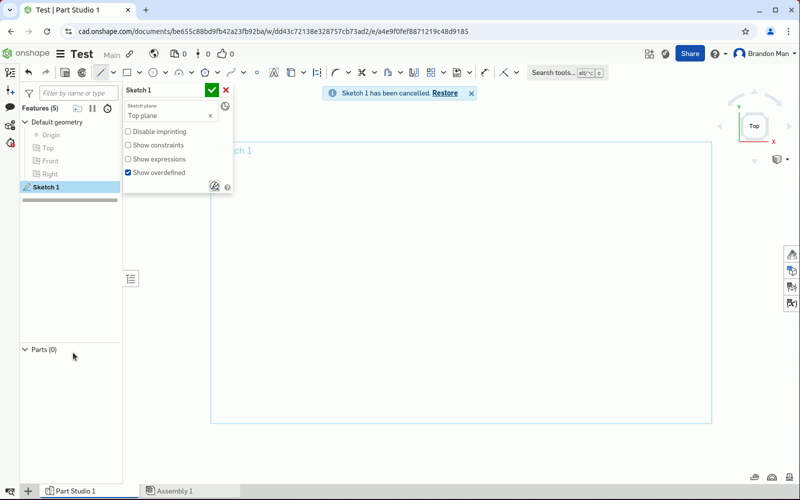
key_down(shift)
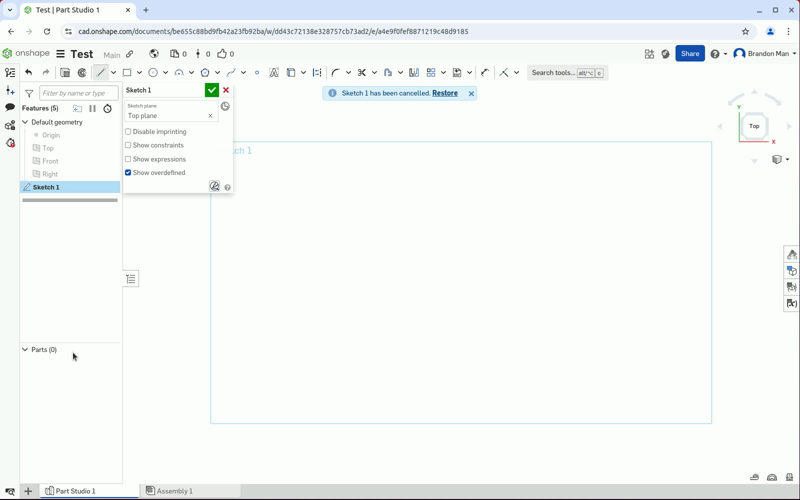
mouse_move(404, 339)
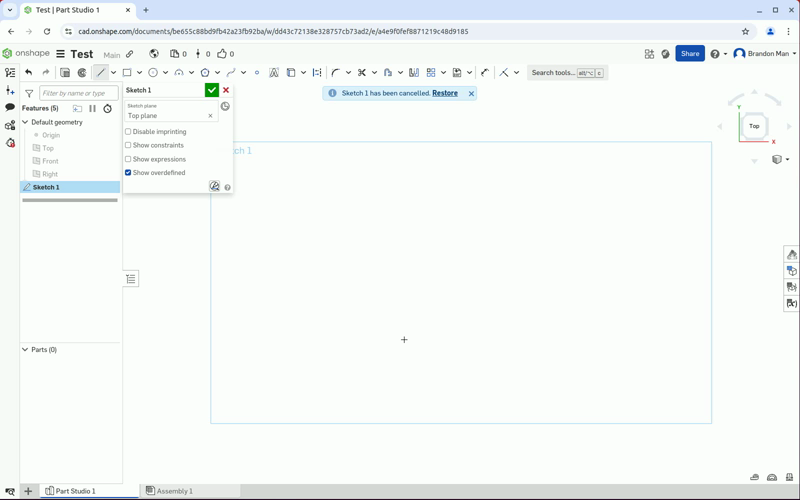
click(404, 339)
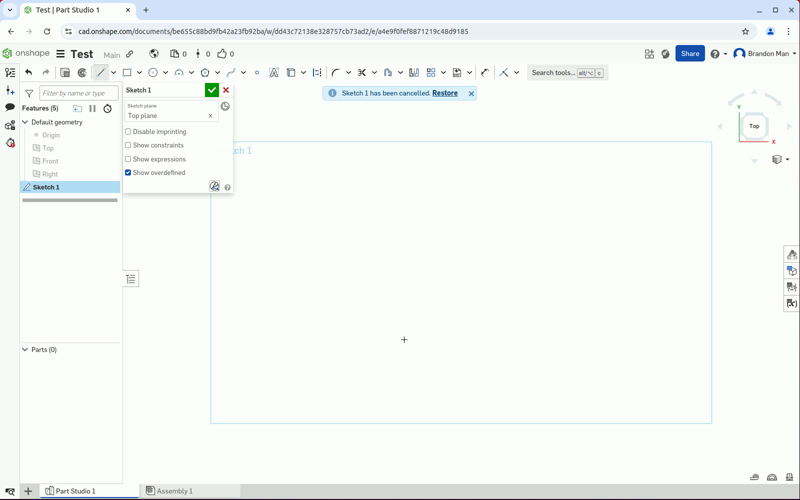
key_up(shift)
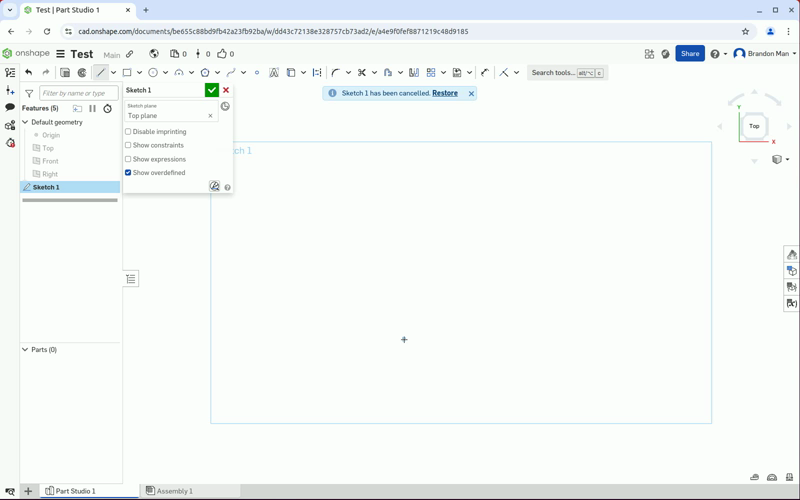
key_down(shift)
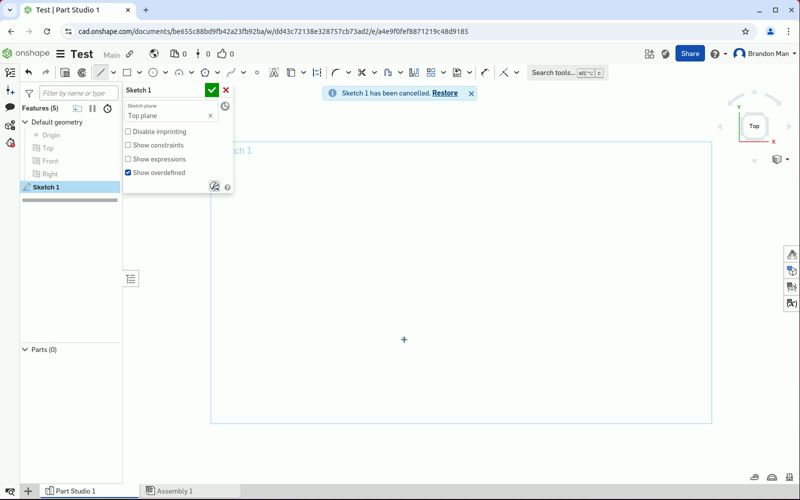
mouse_move(516, 339)
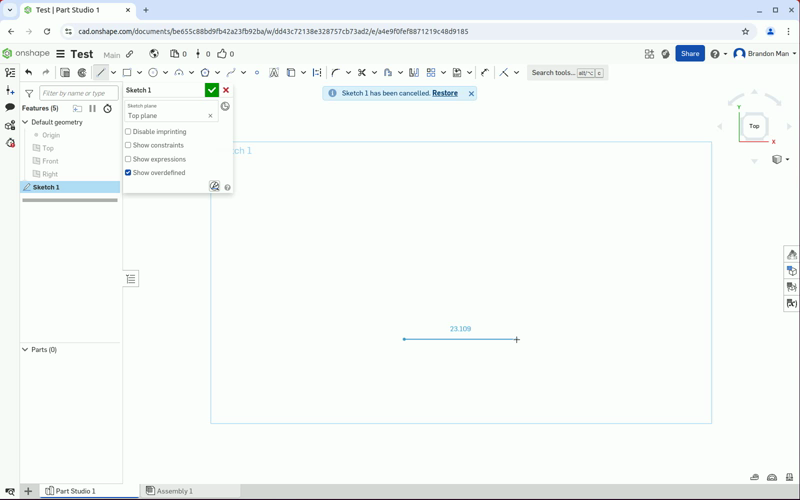
click(516, 339)
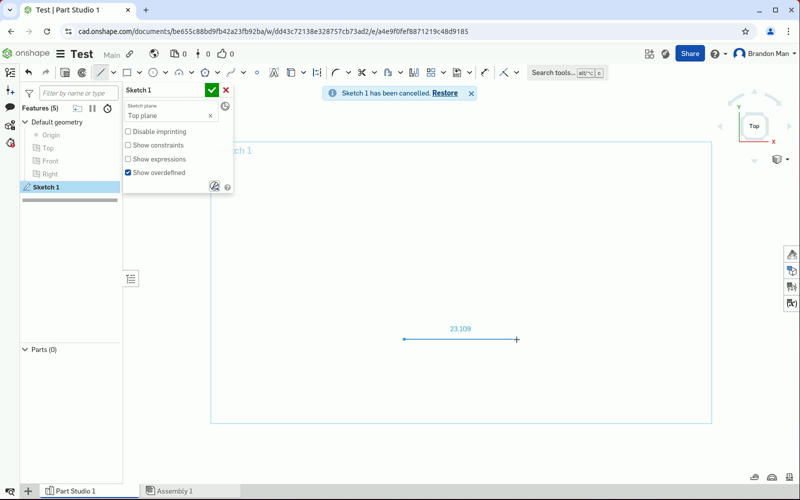
key_up(shift)
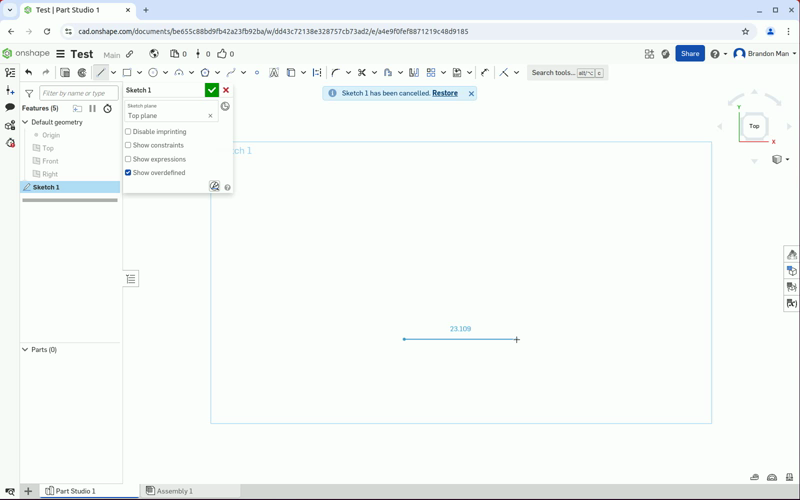
key_down(shift)
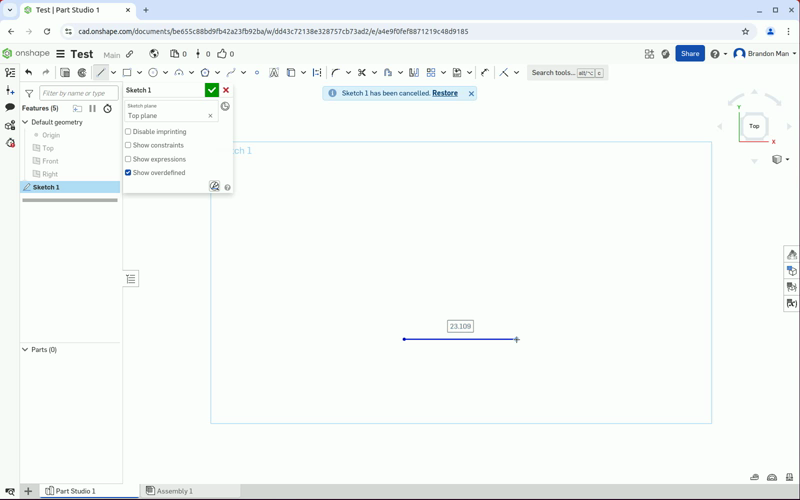
mouse_move(516, 226)
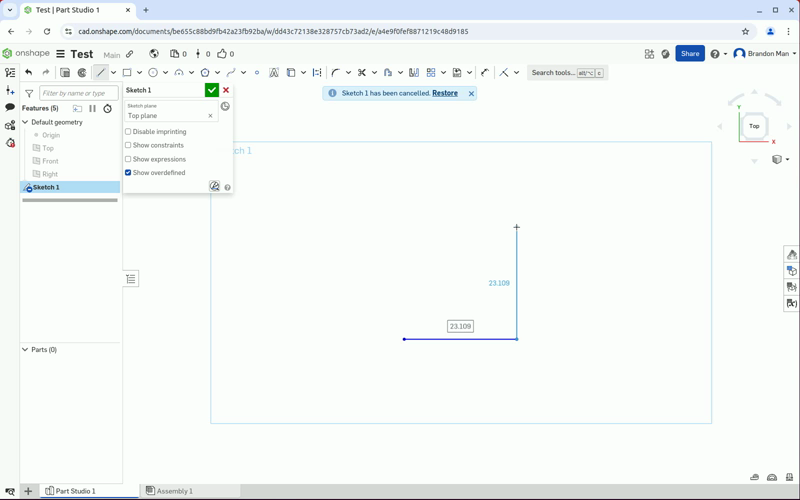
click(516, 226)
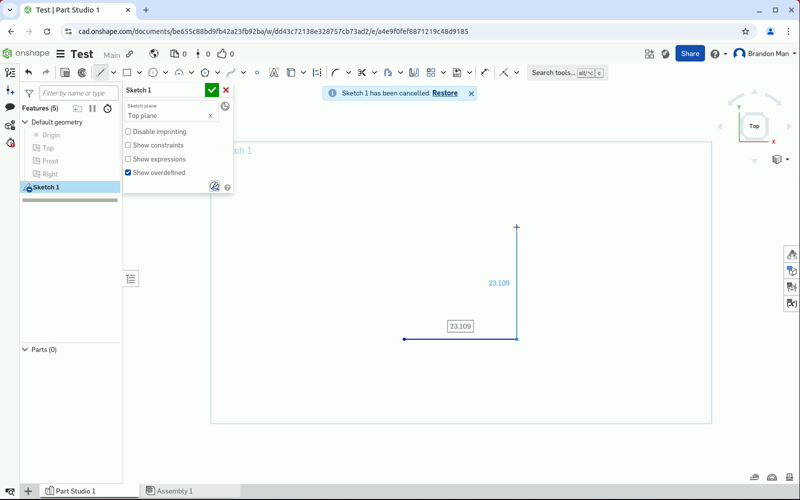
key_up(shift)
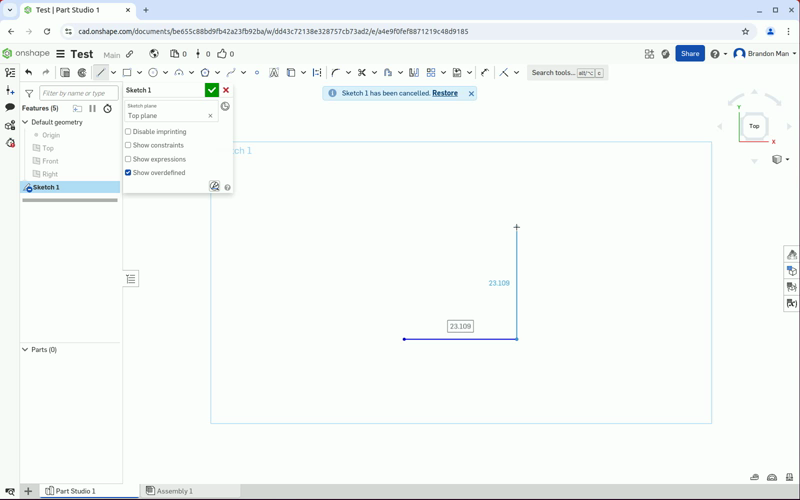
key_down(shift)
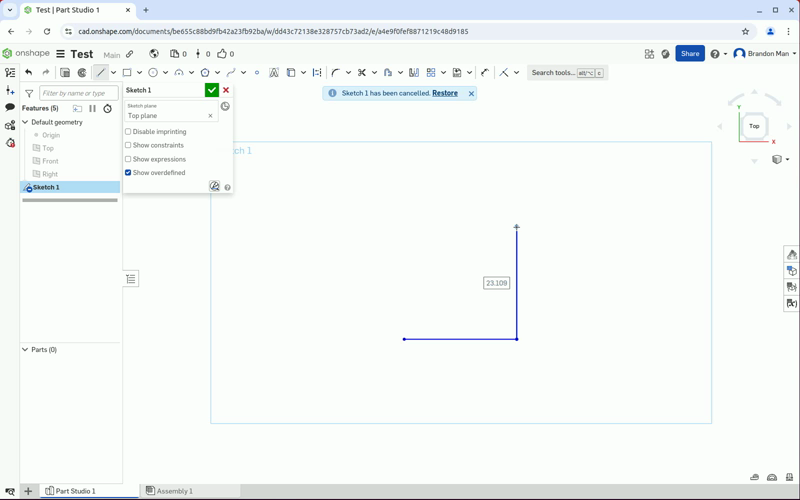
mouse_move(404, 226)
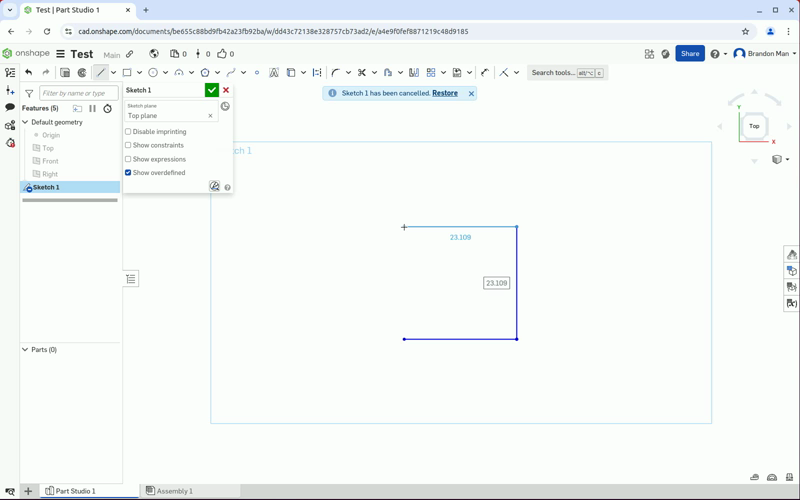
click(404, 226)
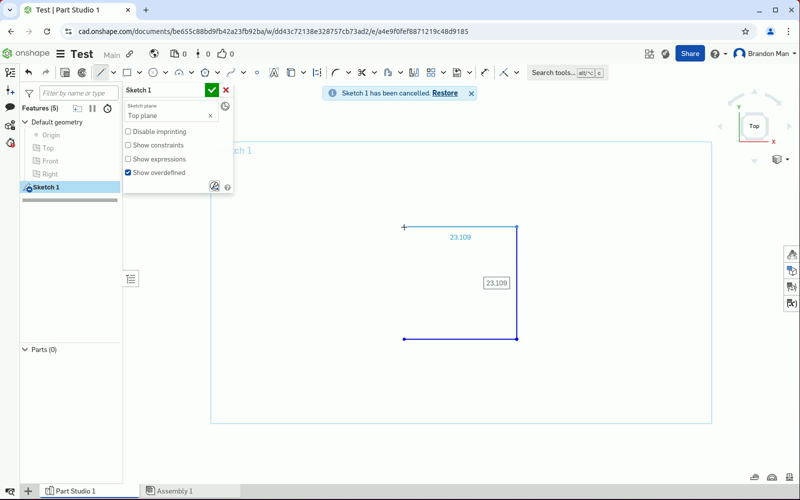
key_up(shift)
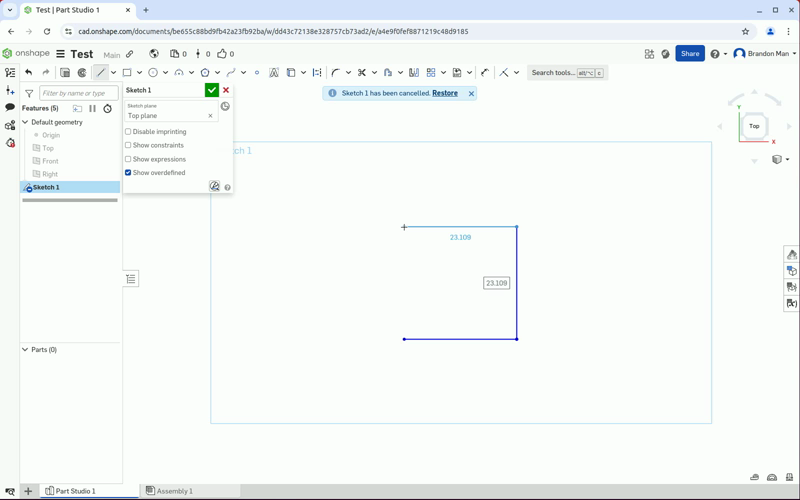
key_down(shift)
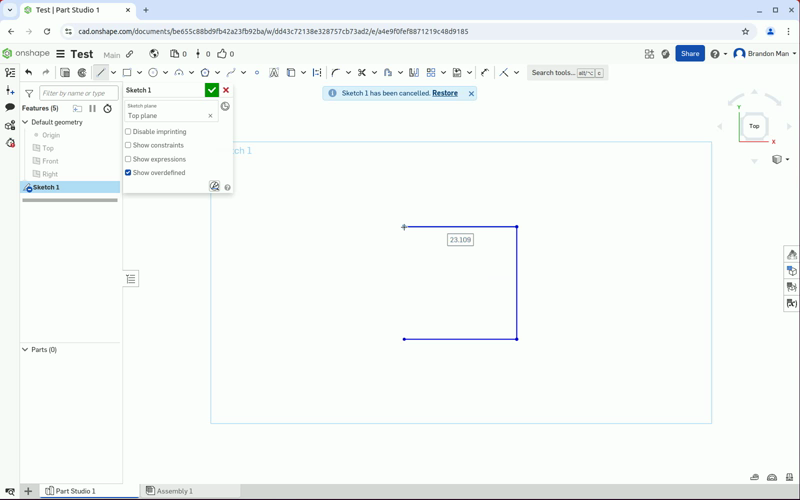
mouse_move(404, 339)
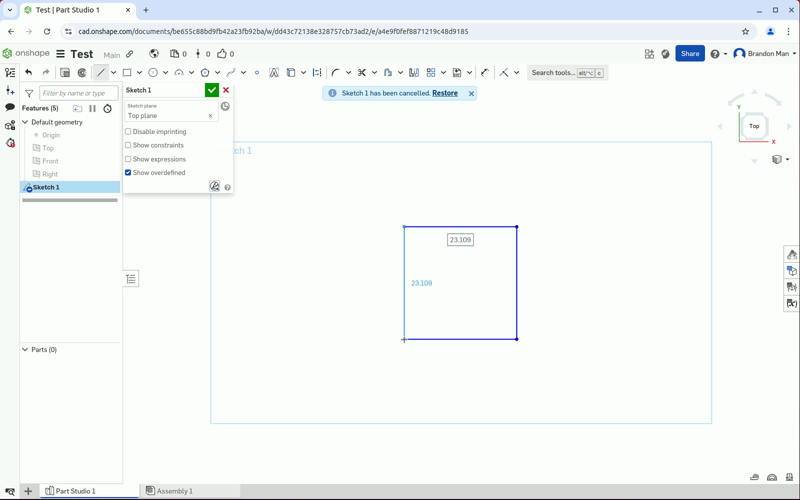
key_up(shift)
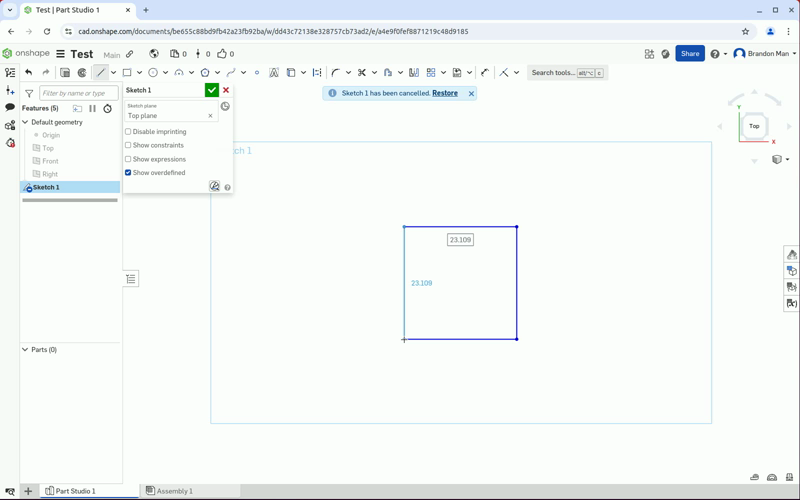
click(404, 339)
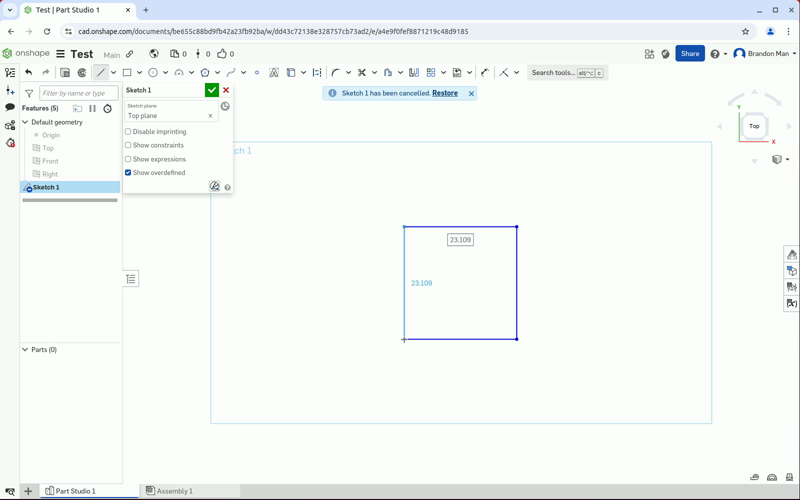
key(esc)
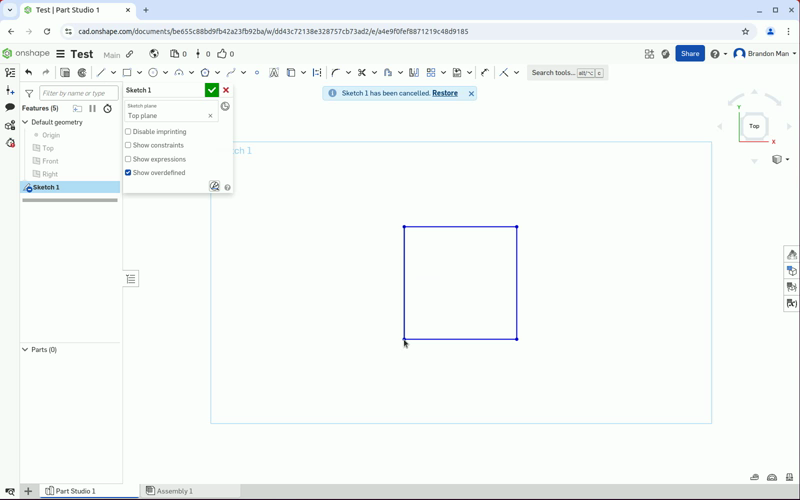
mouse_move(417, 285)
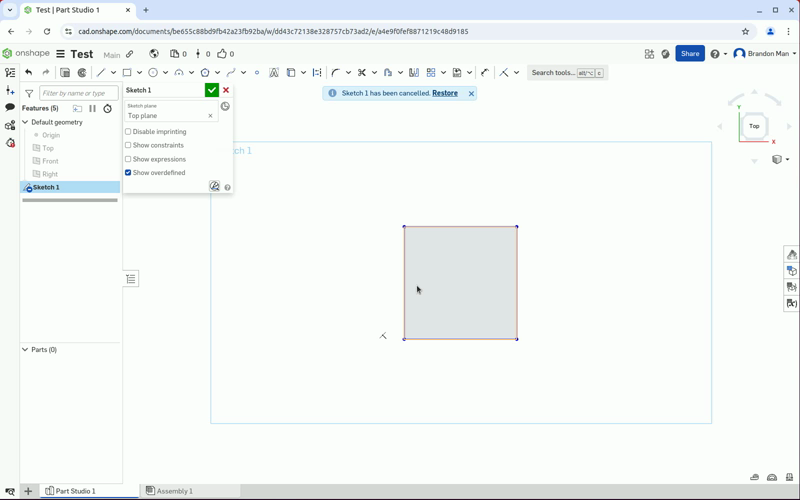
click(417, 285)
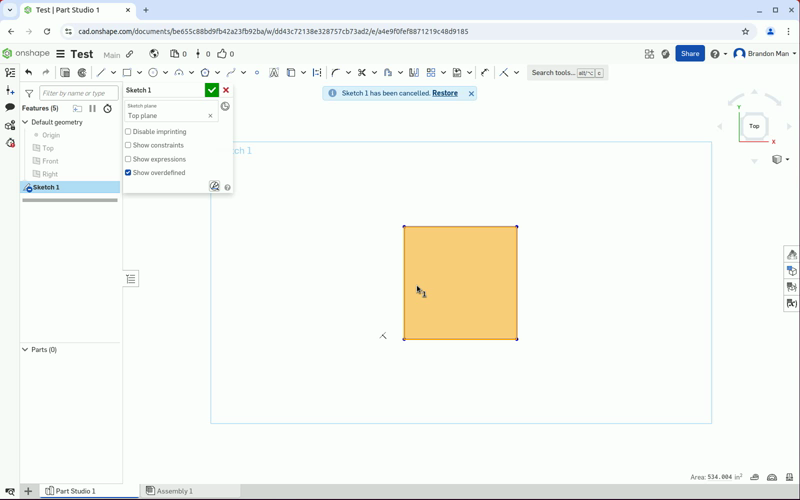
mouse_move(73, 352)
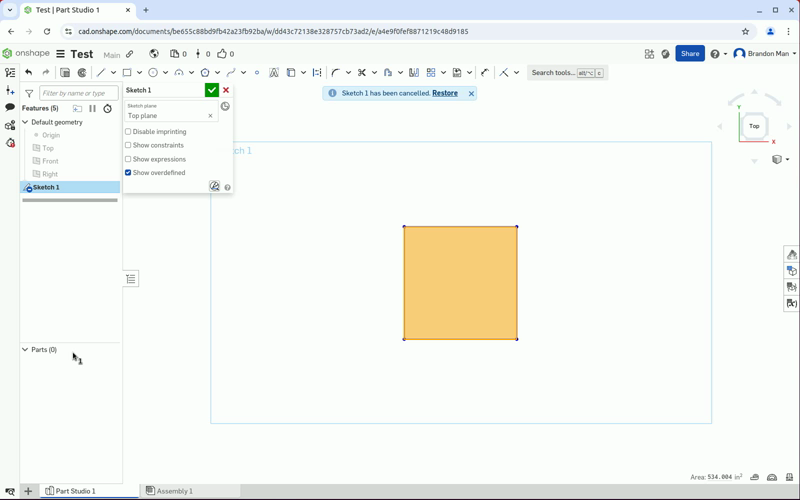
key(shift+y)
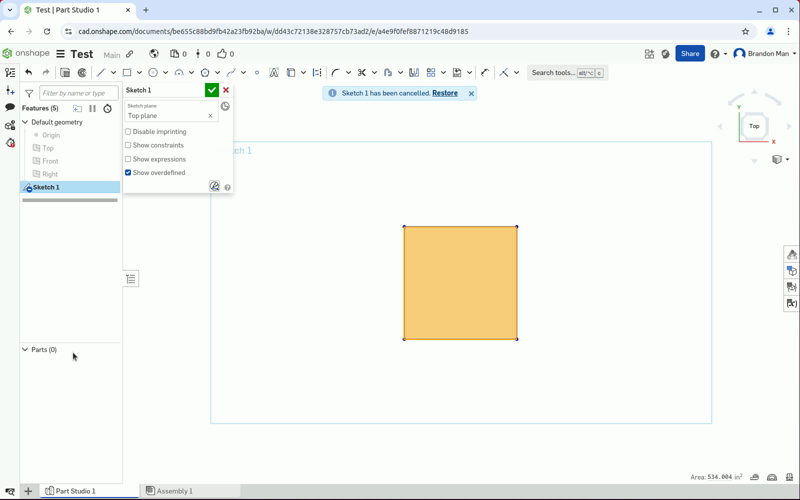
key(shift+e)
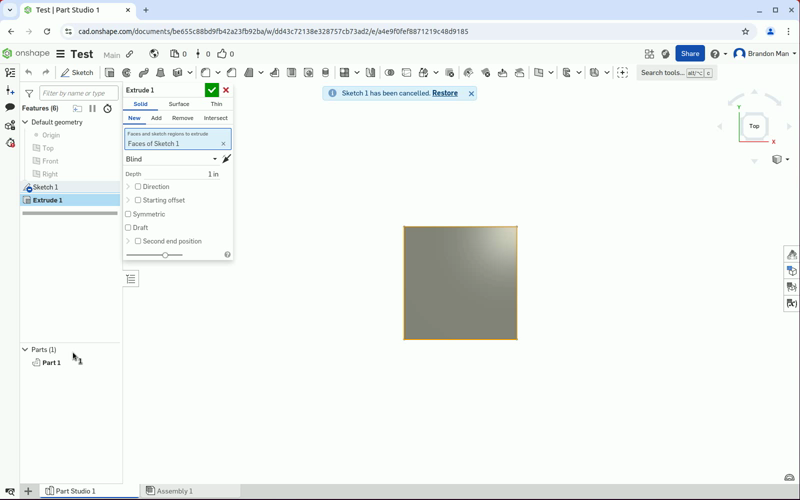
mouse_move(143, 106)
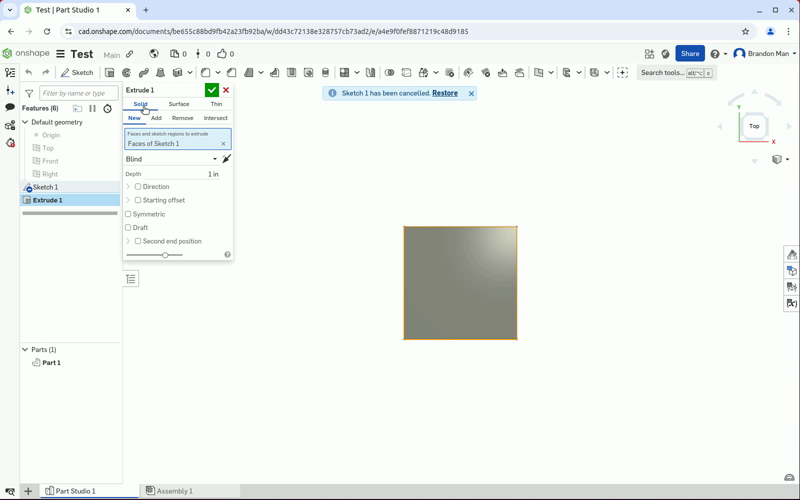
click(143, 106)
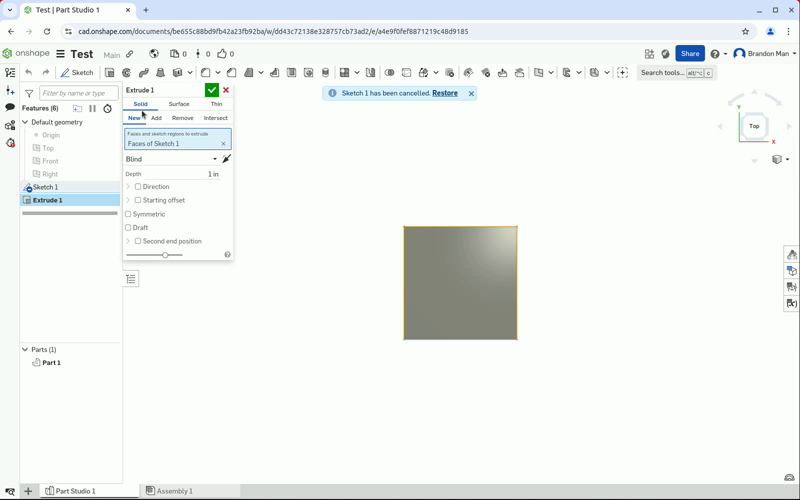
mouse_move(137, 120)
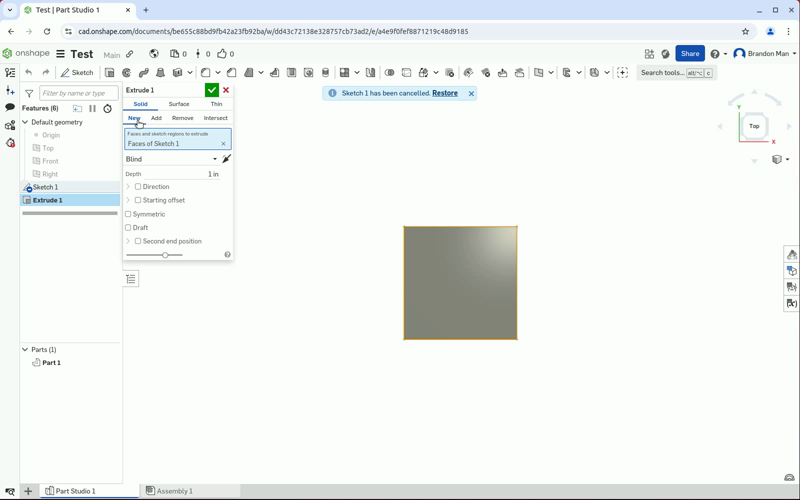
click(137, 120)
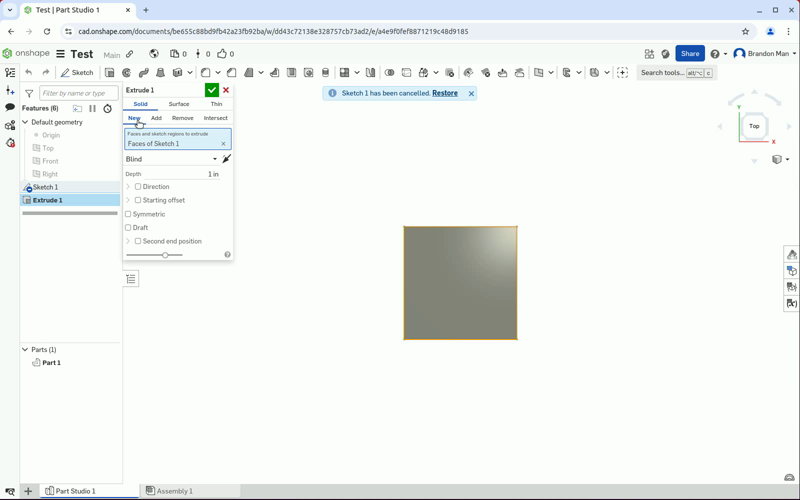
key(tab, 4)
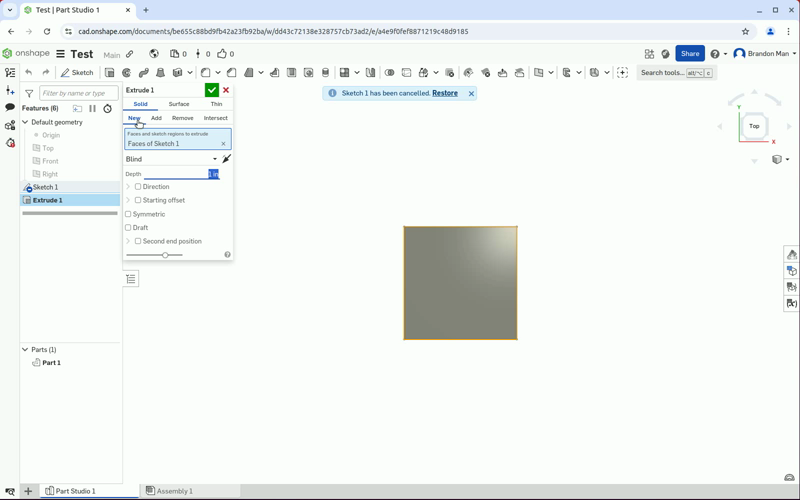
text(11.554)
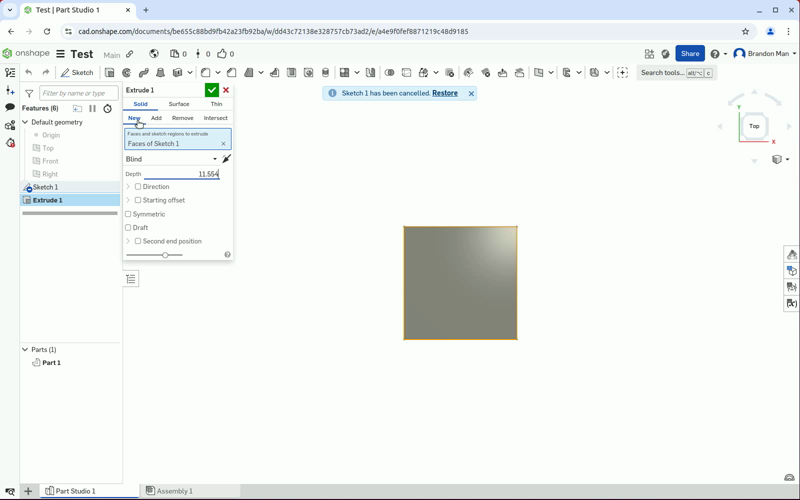
key(enter)
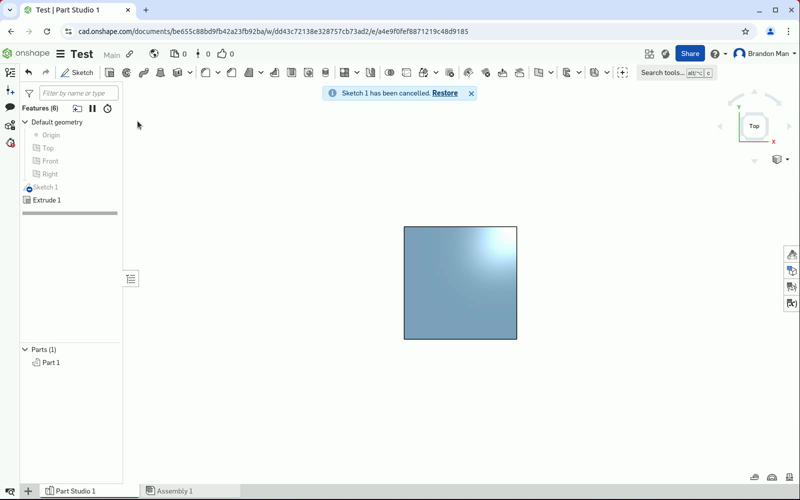
key(shift+h)
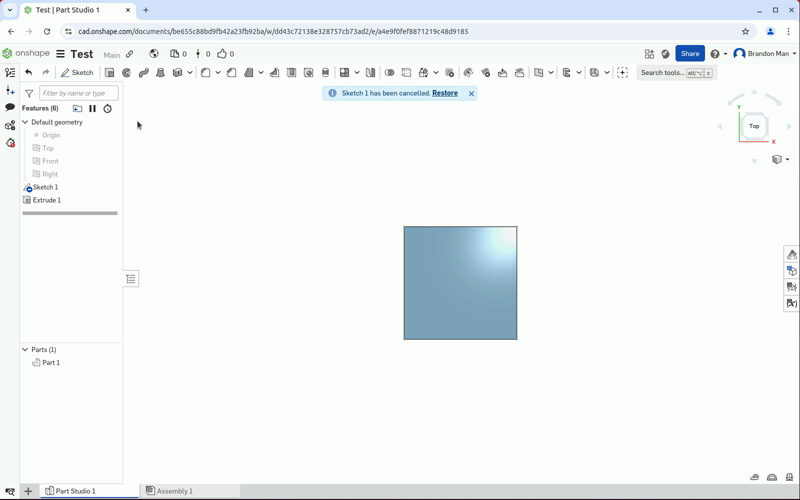
key(shift+h)
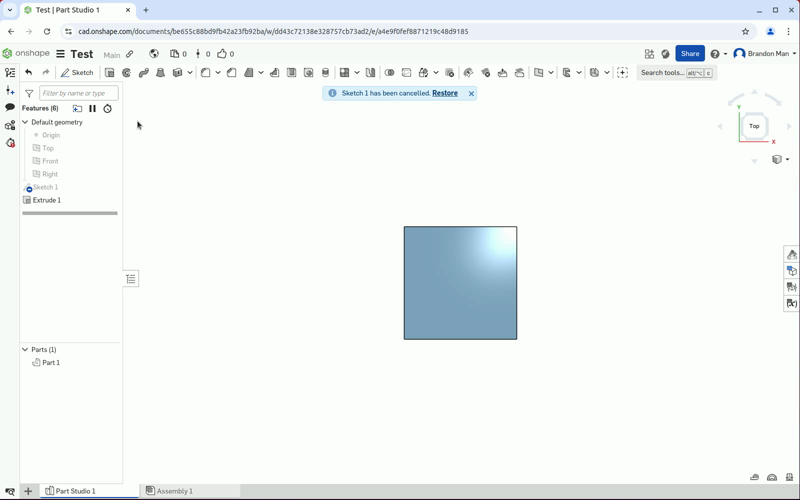
mouse_move(73, 189)
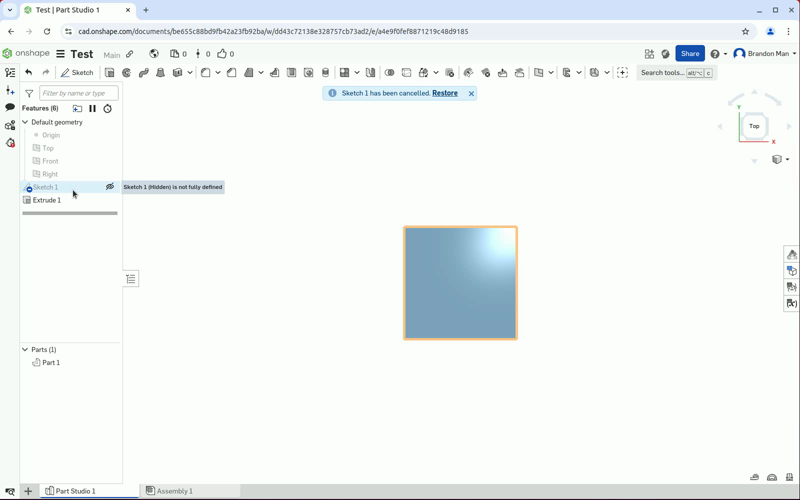
click(73, 189)
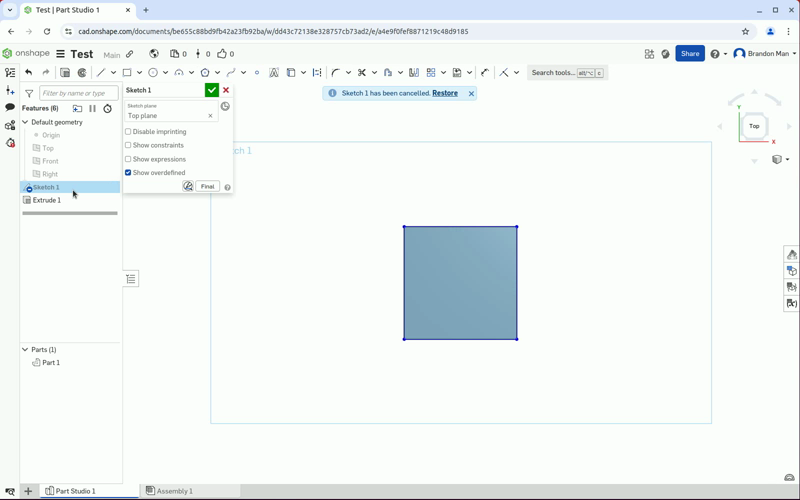
mouse_move(229, 92)
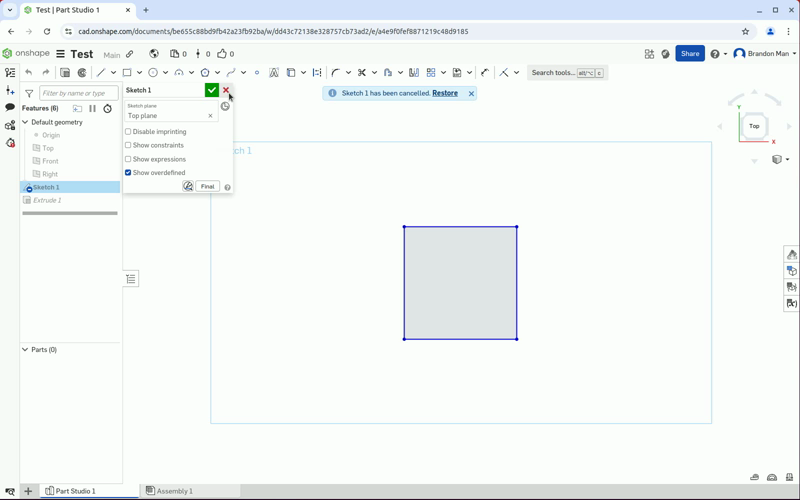
click(229, 92)
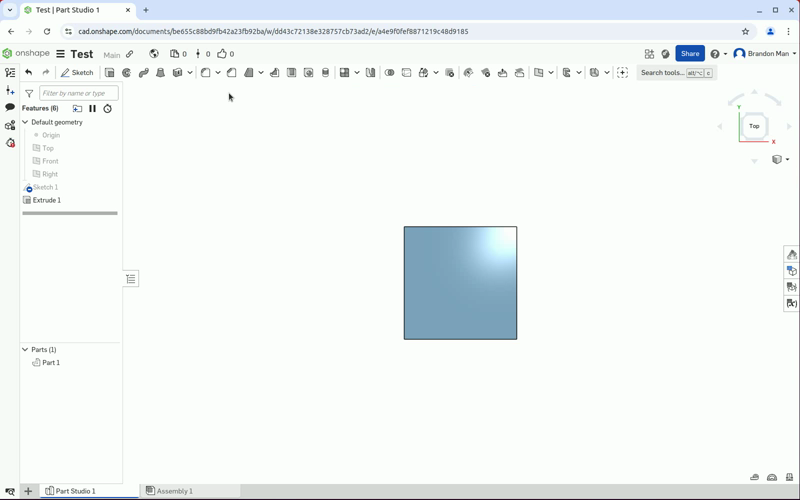
mouse_move(541, 75)
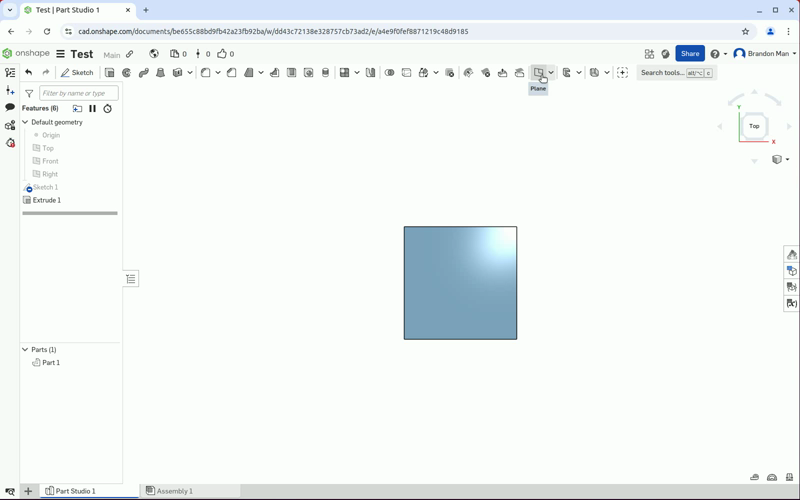
click(541, 75)
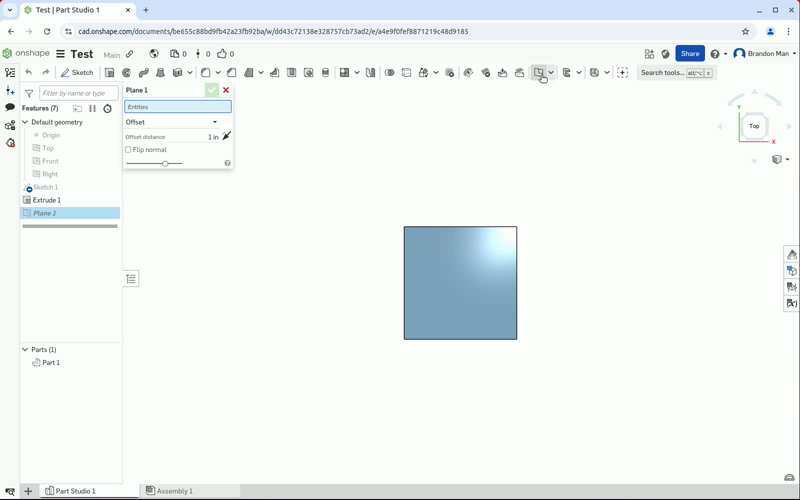
mouse_move(73, 150)
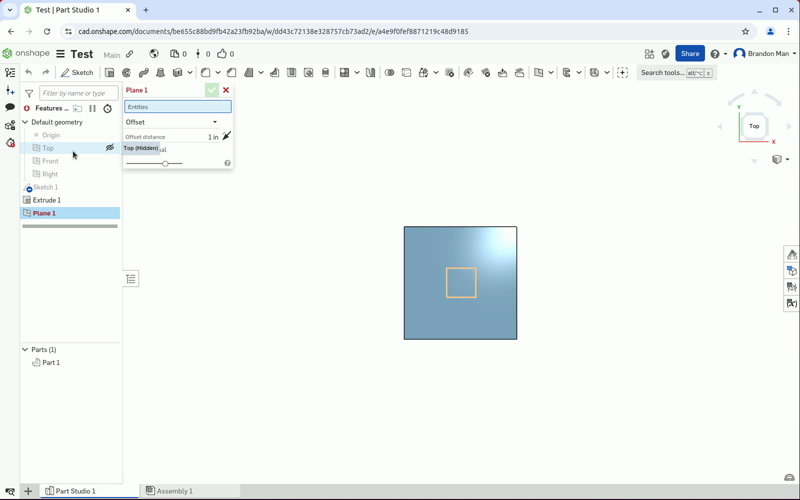
click(73, 150)
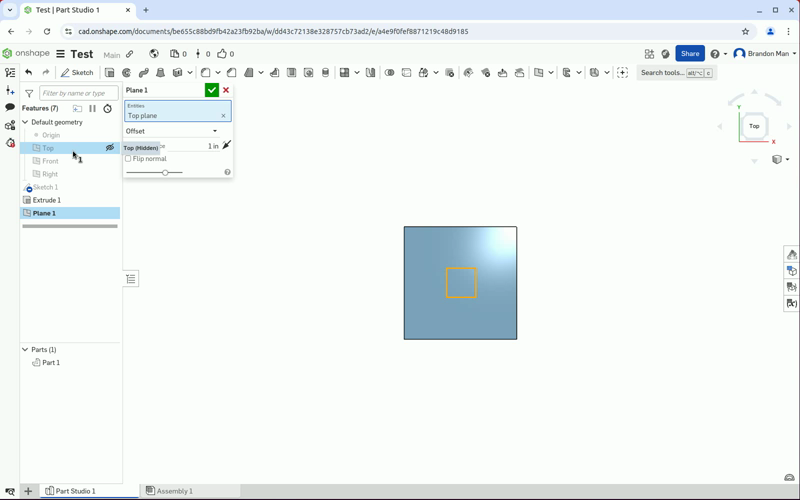
key(tab, 2)
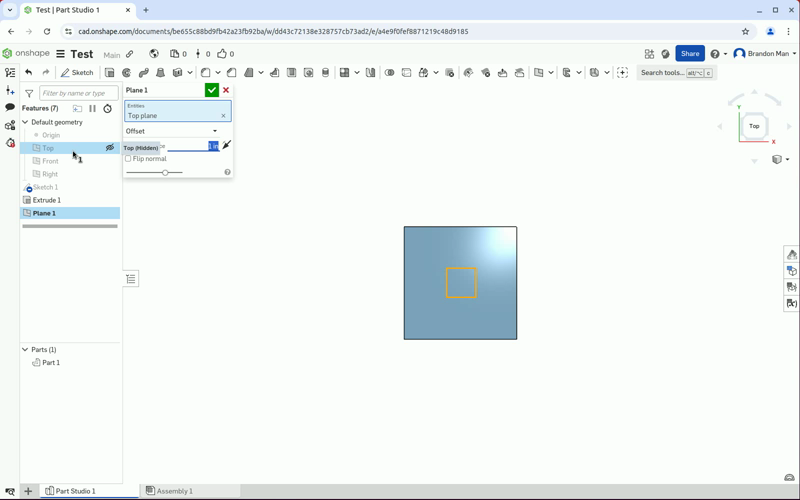
text(11.554)
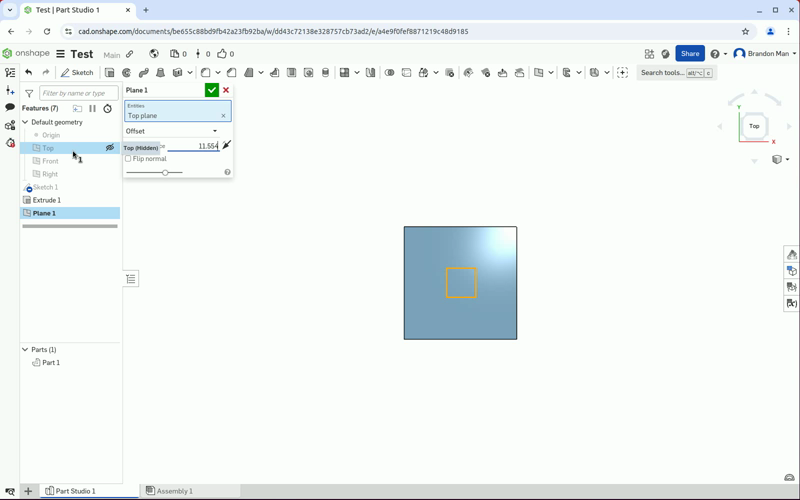
key(enter, 2)
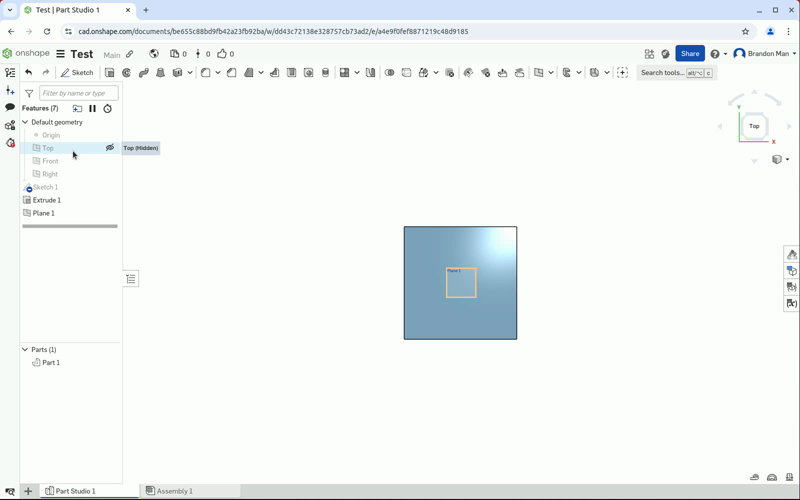
key(shift+s)
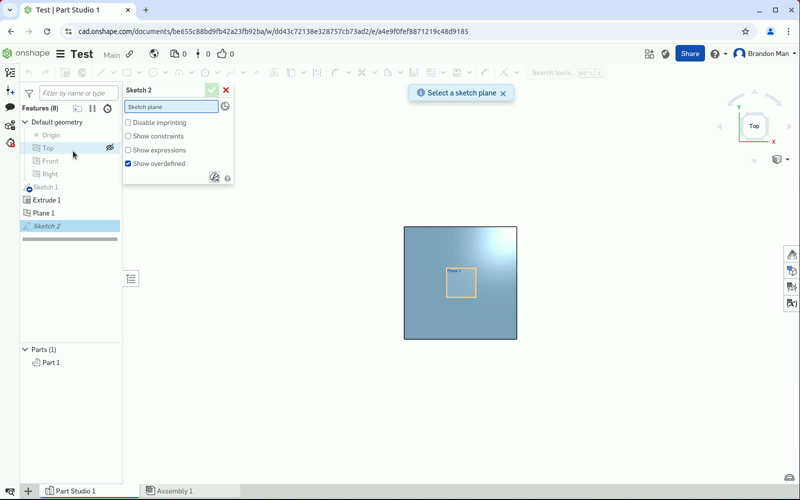
mouse_move(73, 215)
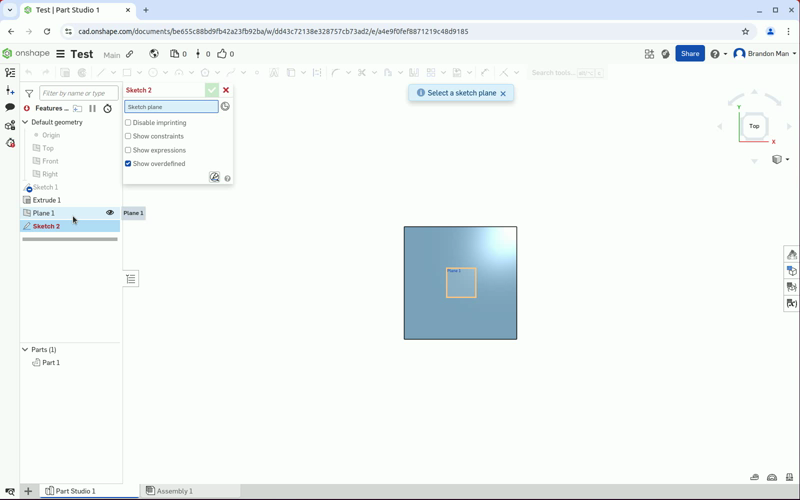
click(73, 215)
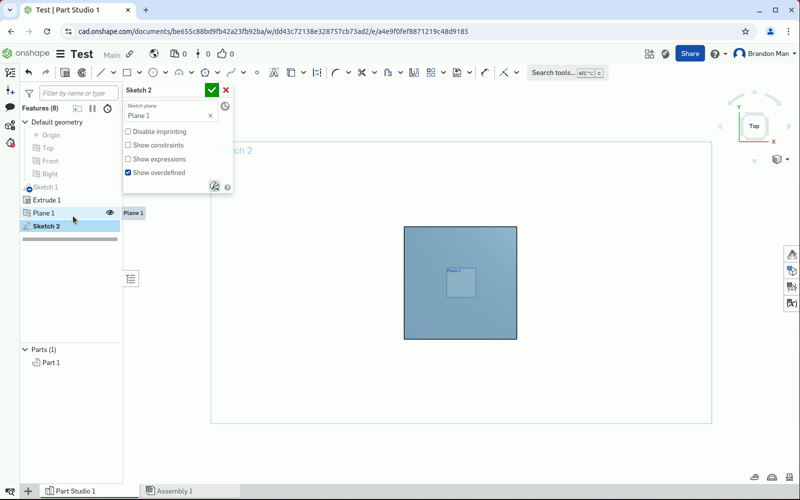
mouse_move(73, 352)
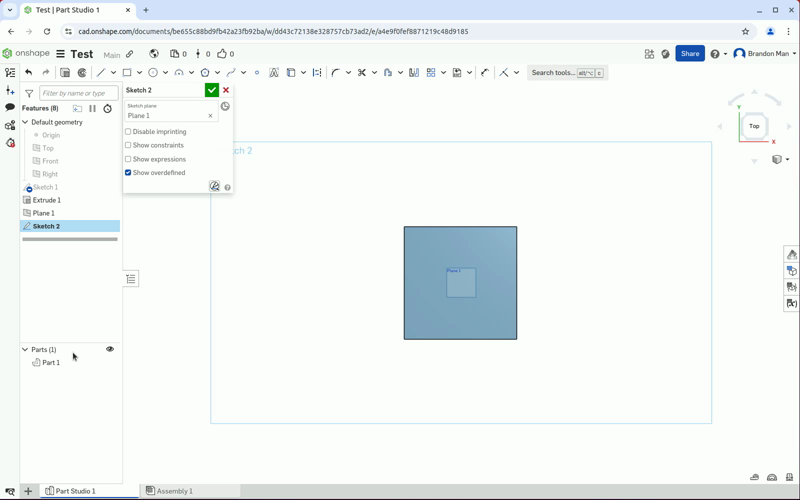
key(y)
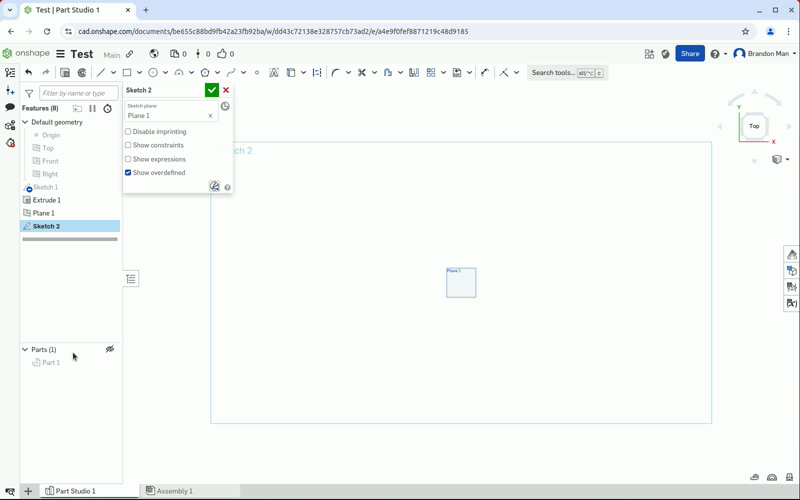
key(c)
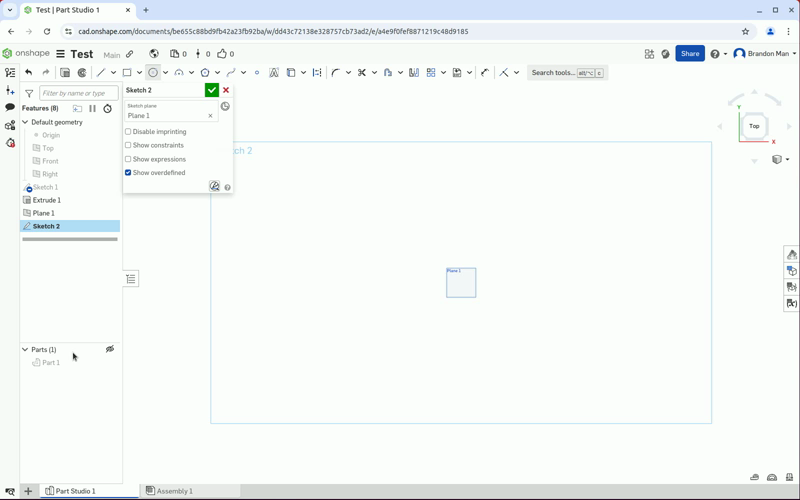
key_down(shift)
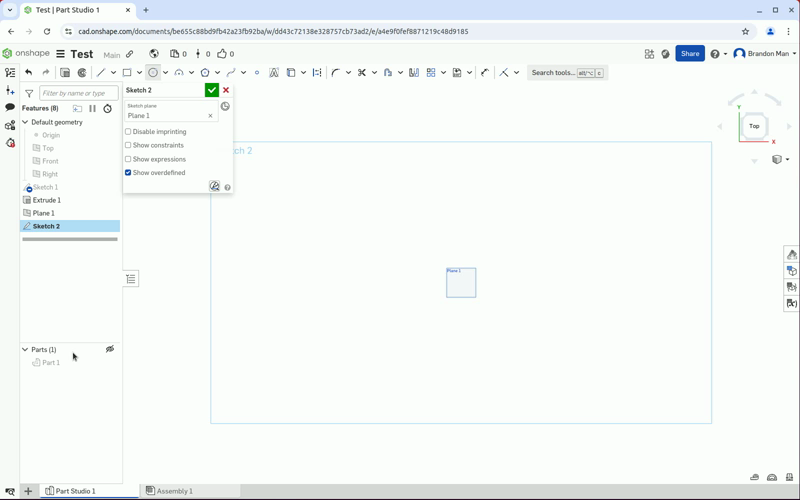
mouse_move(461, 282)
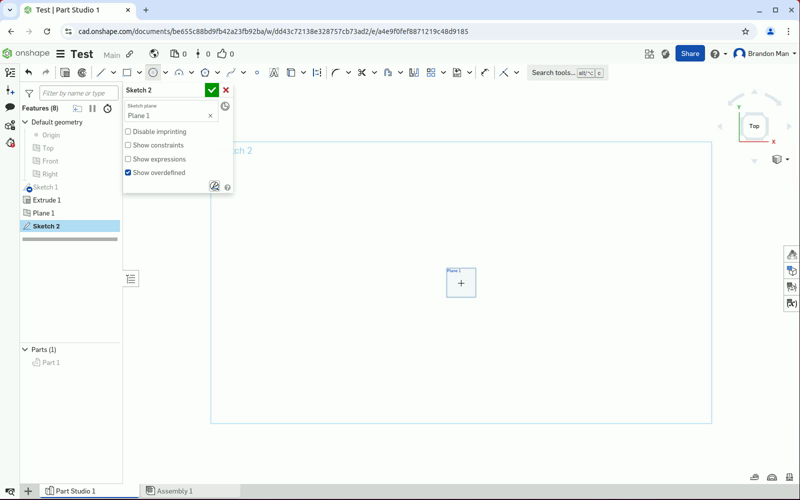
click(461, 282)
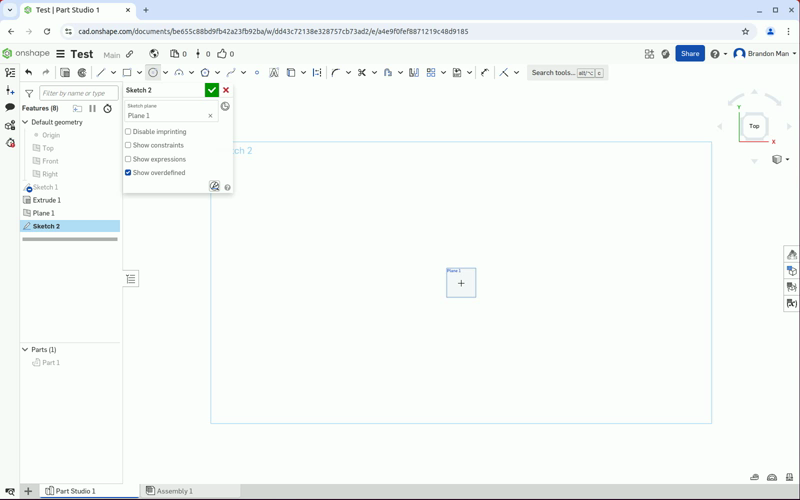
key_up(shift)
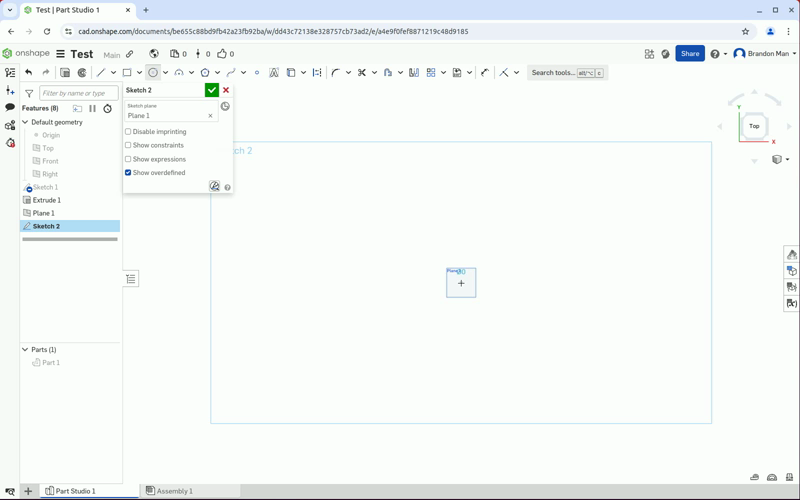
mouse_move(503, 282)
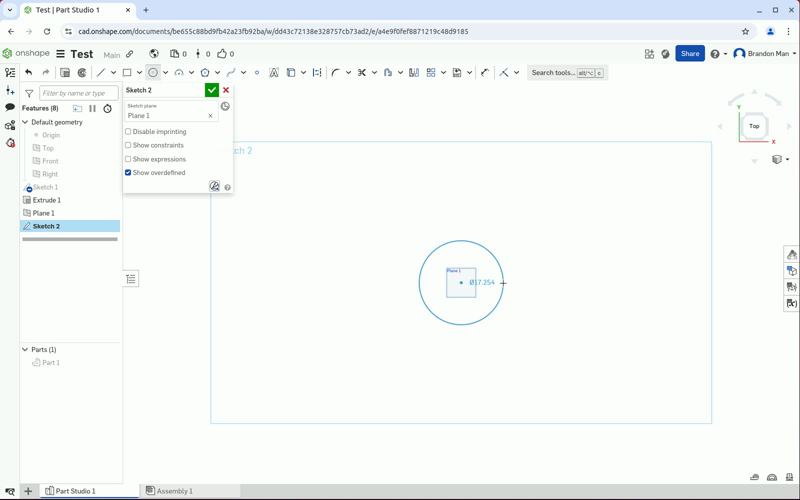
click(503, 282)
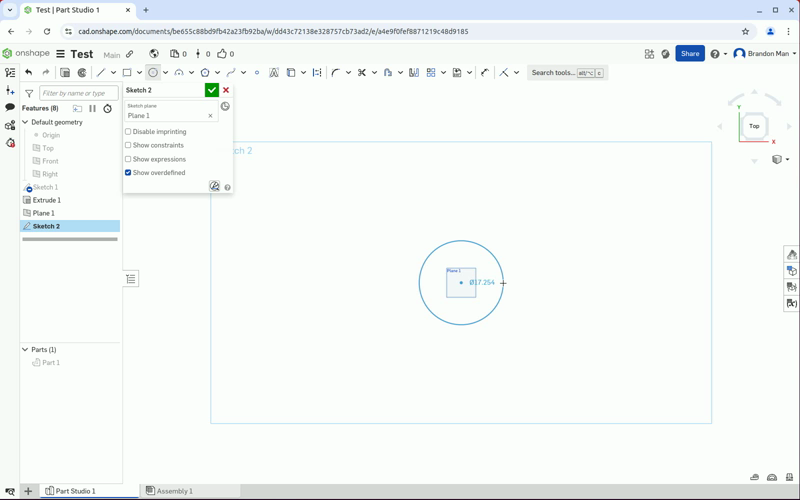
key(esc)
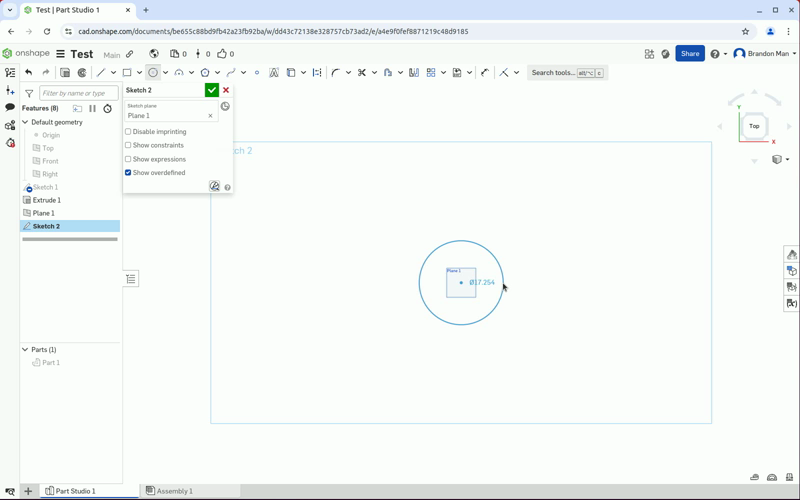
key(c)
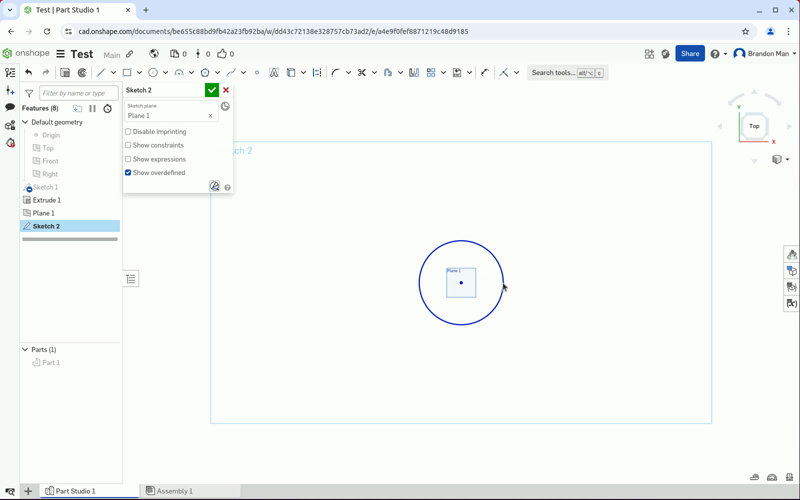
key_down(shift)
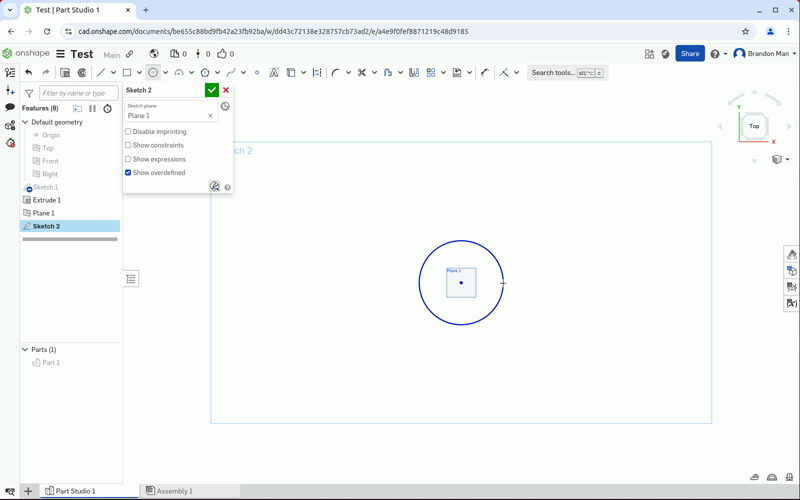
mouse_move(461, 282)
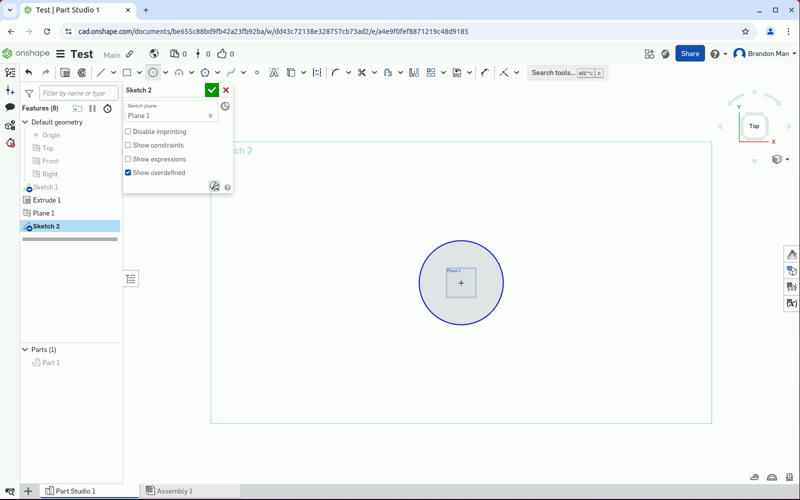
click(461, 282)
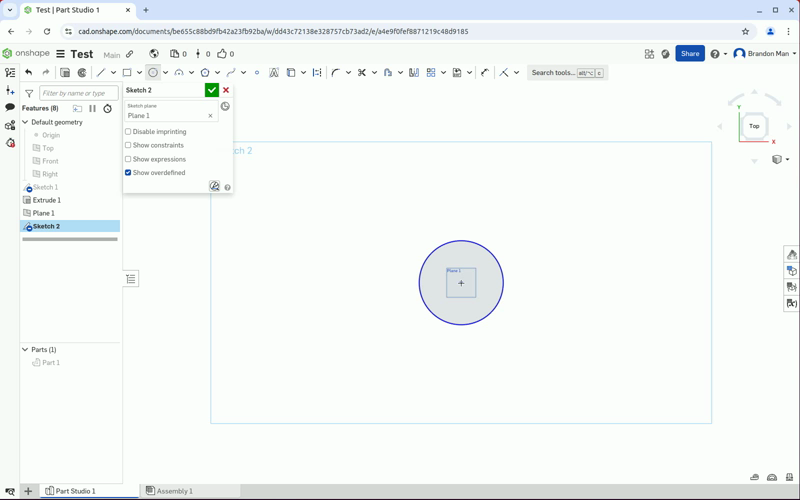
key_up(shift)
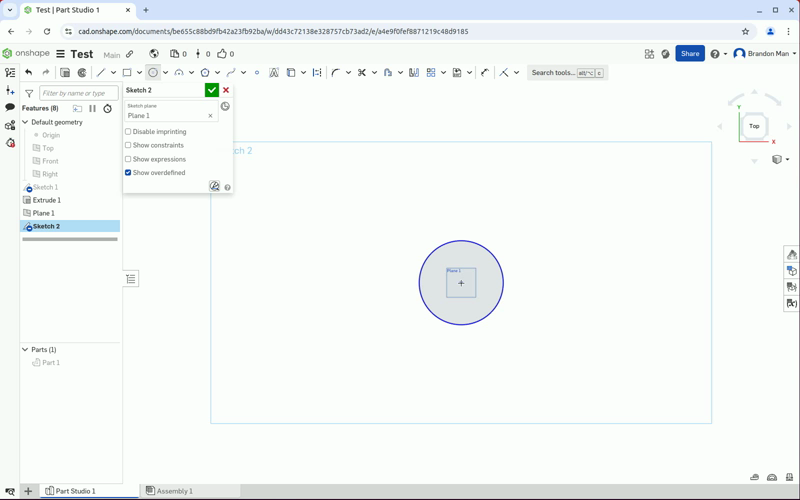
mouse_move(489, 282)
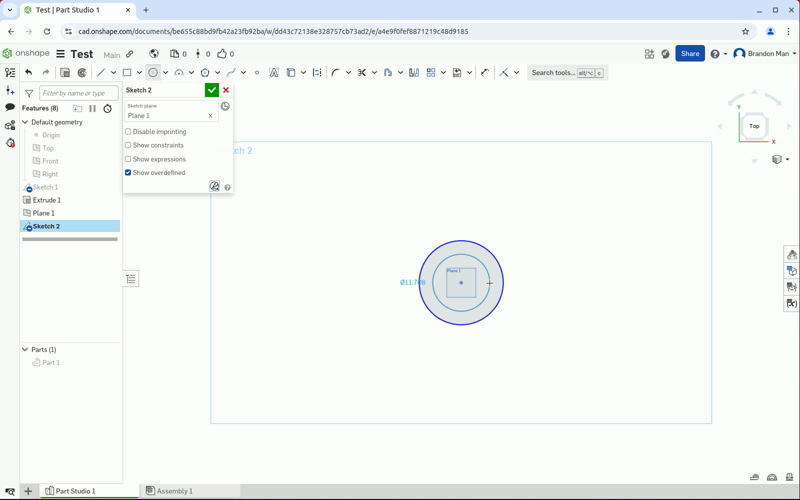
click(489, 282)
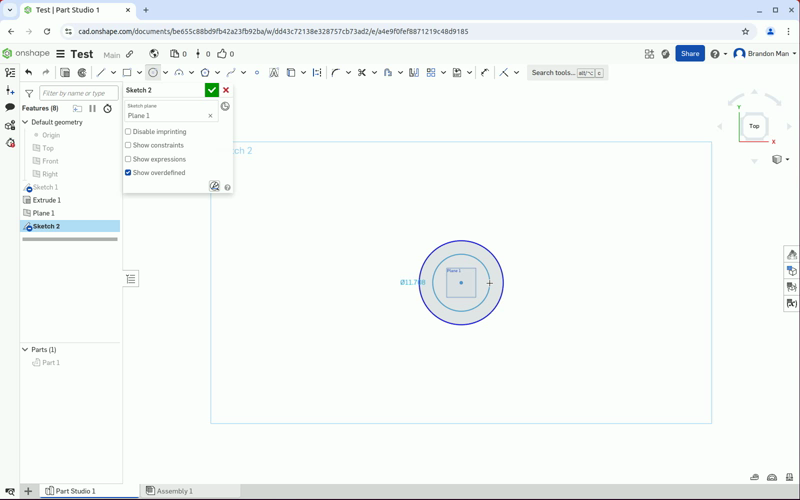
key(esc)
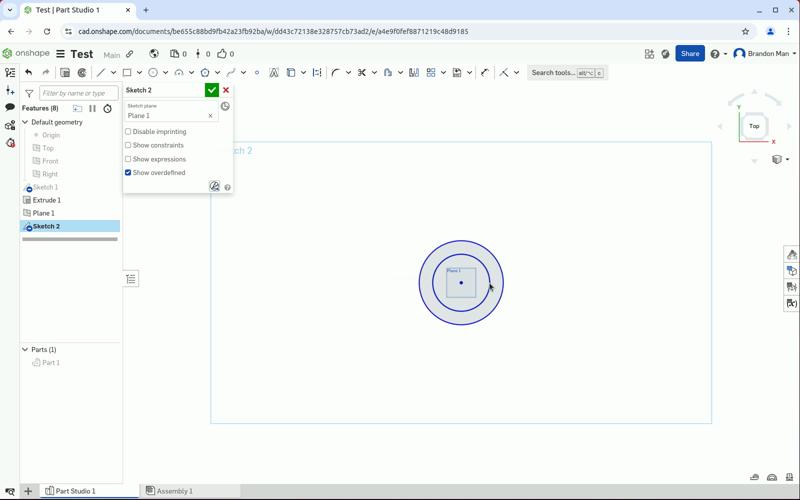
mouse_move(450, 312)
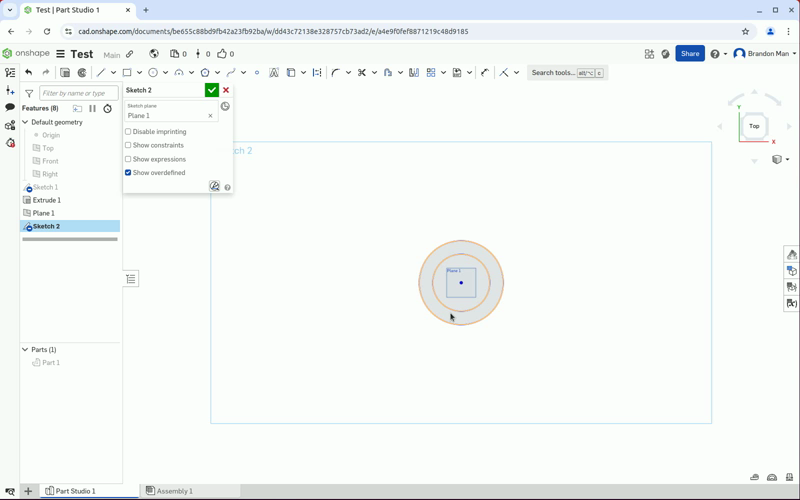
click(450, 312)
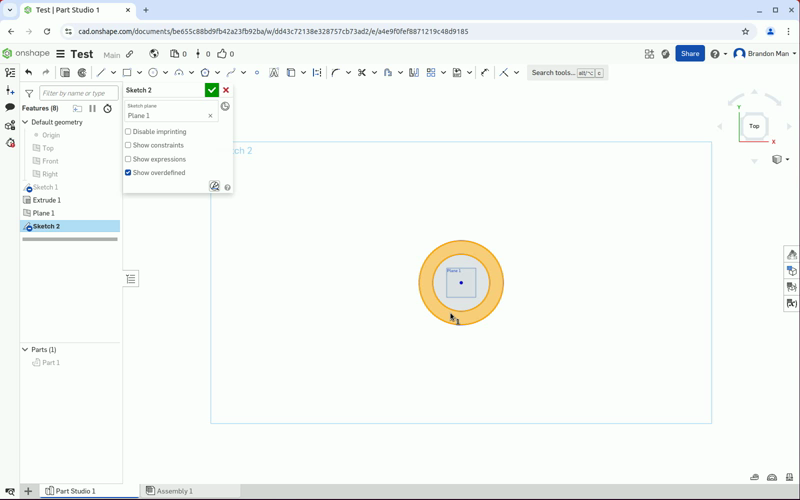
mouse_move(73, 352)
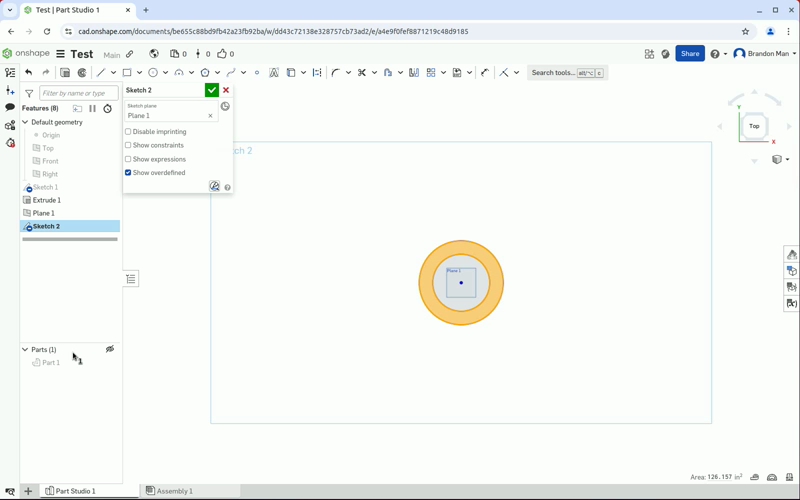
key(shift+y)
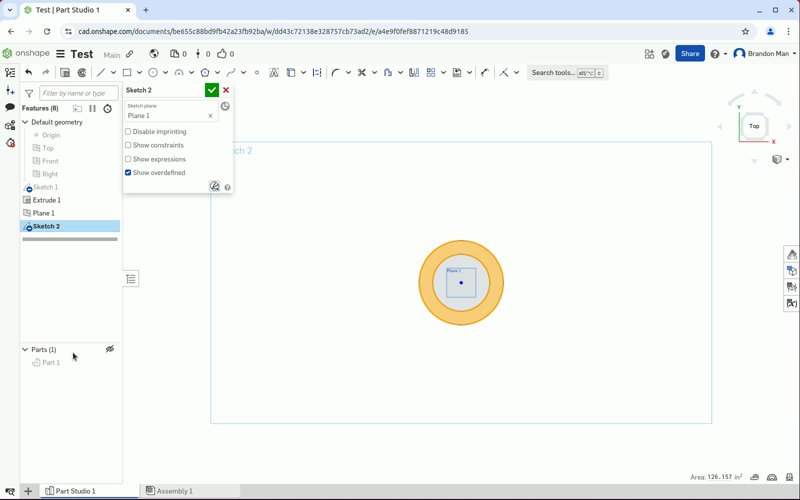
key(shift+e)
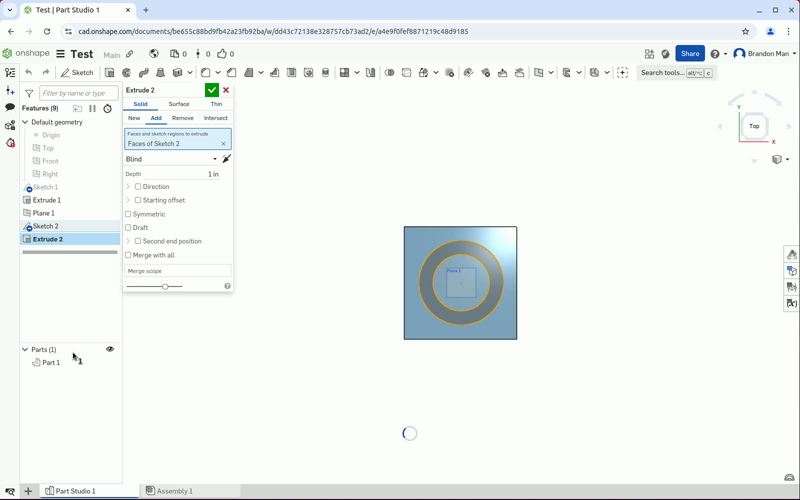
mouse_move(143, 106)
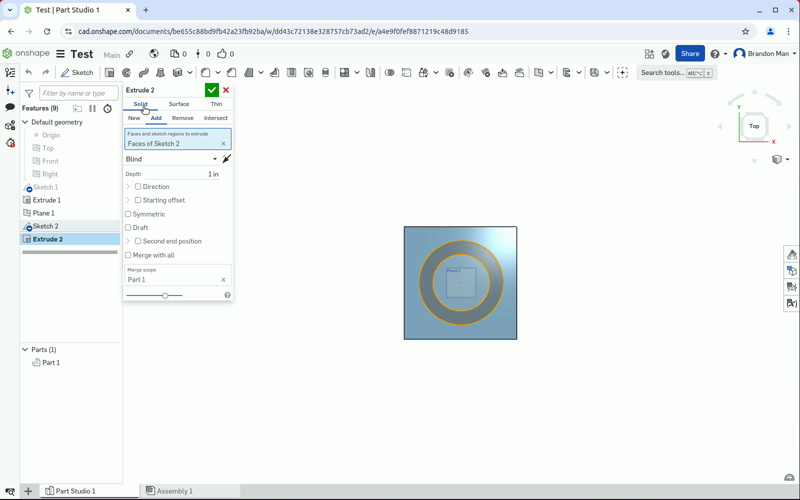
click(143, 106)
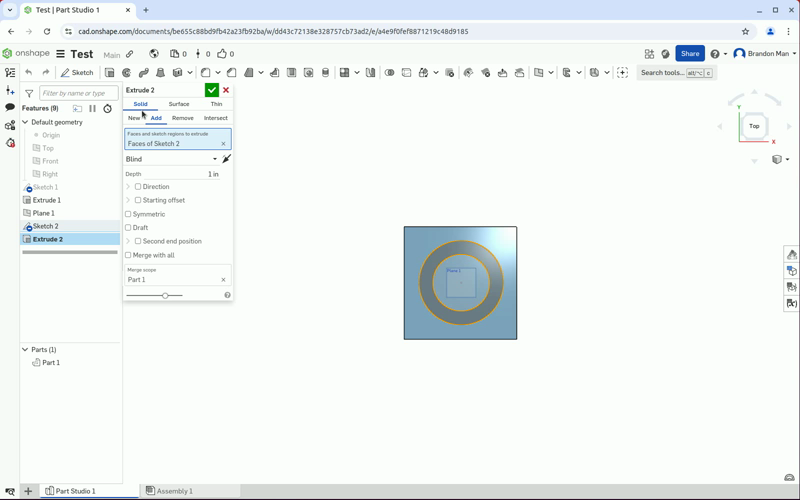
mouse_move(137, 120)
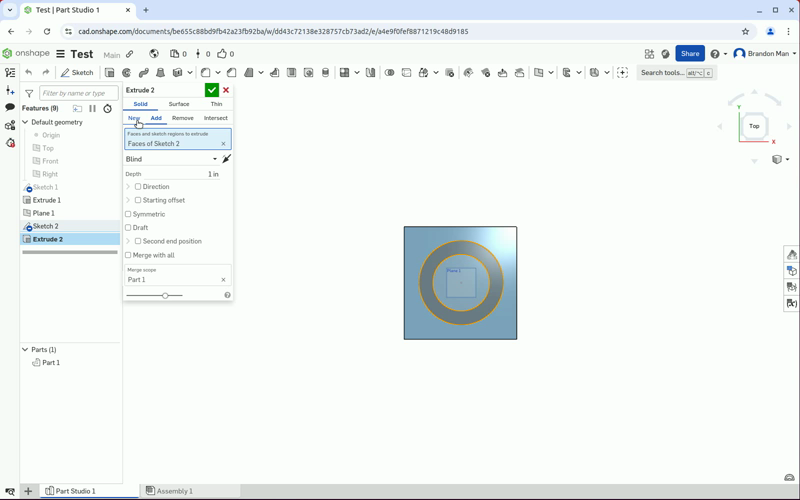
click(137, 120)
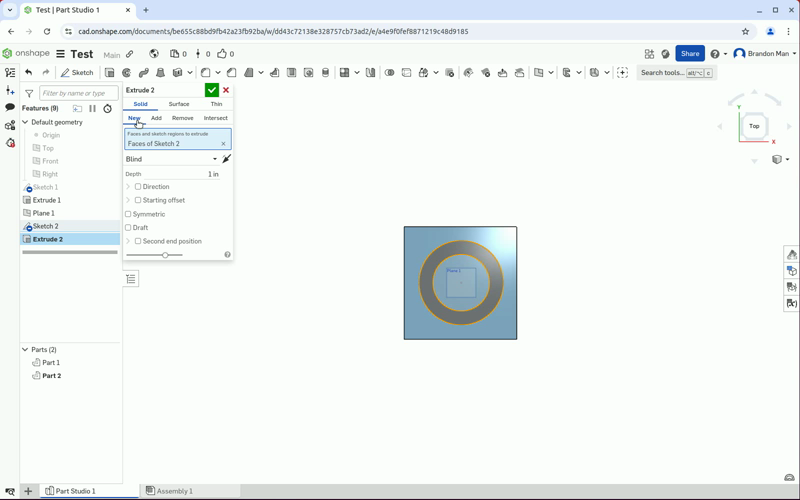
key(tab, 4)
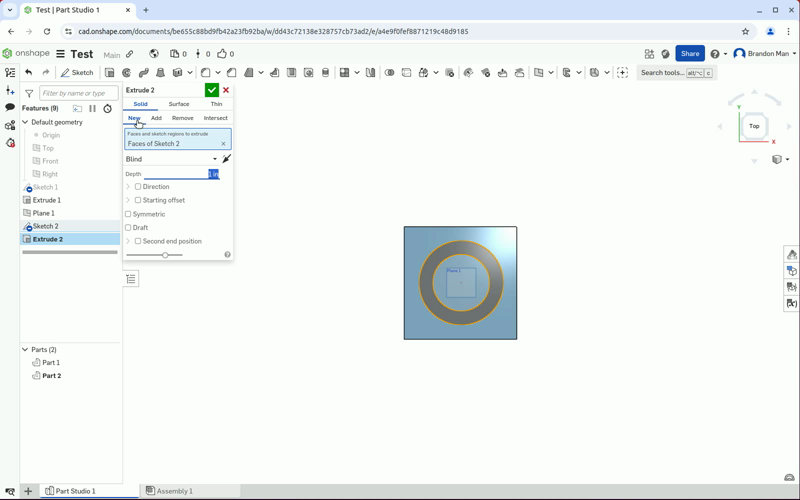
text(11.554)
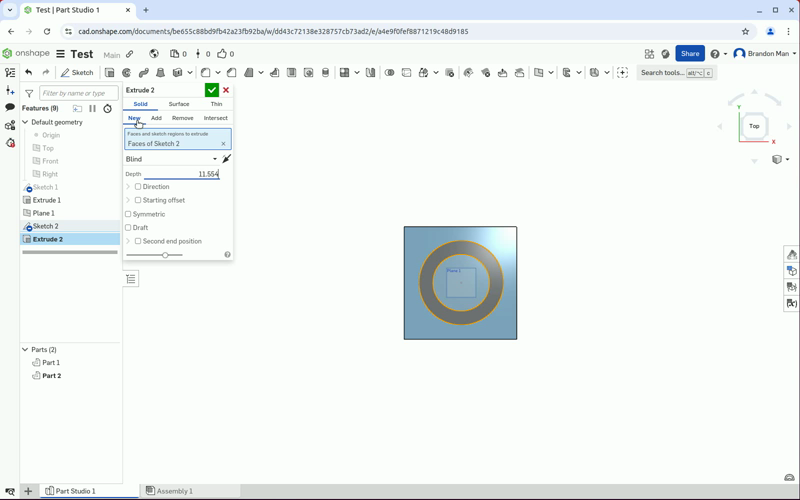
key(enter)
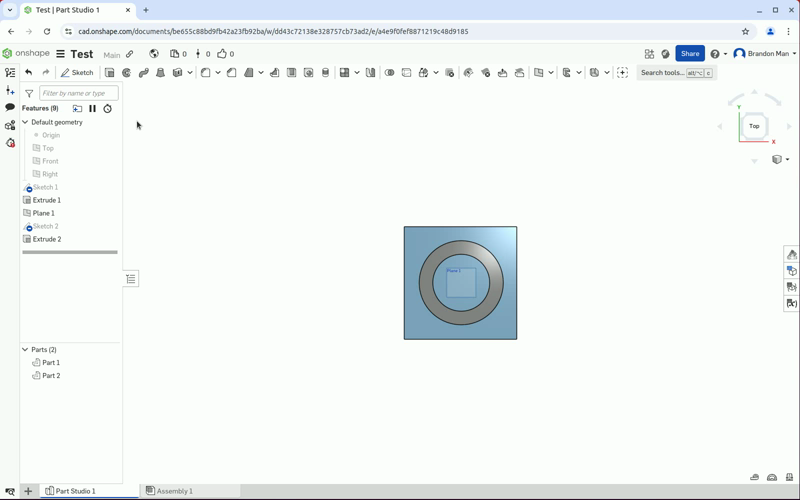
key(shift+h)
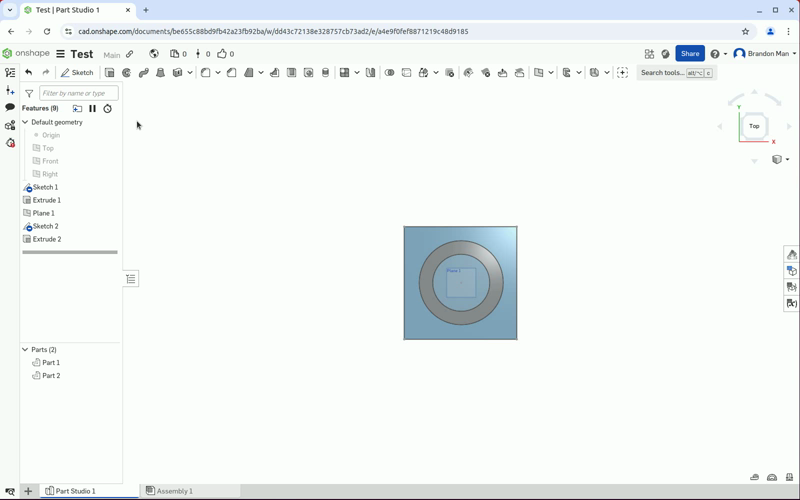
key(shift+h)
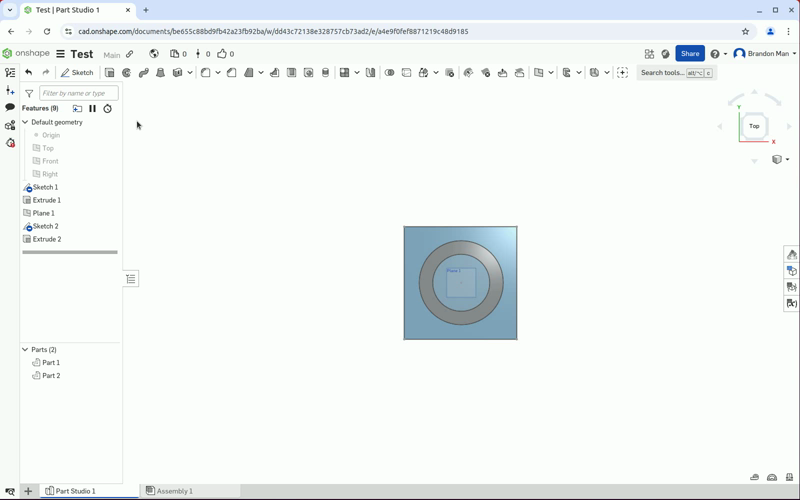
key(shift+7)
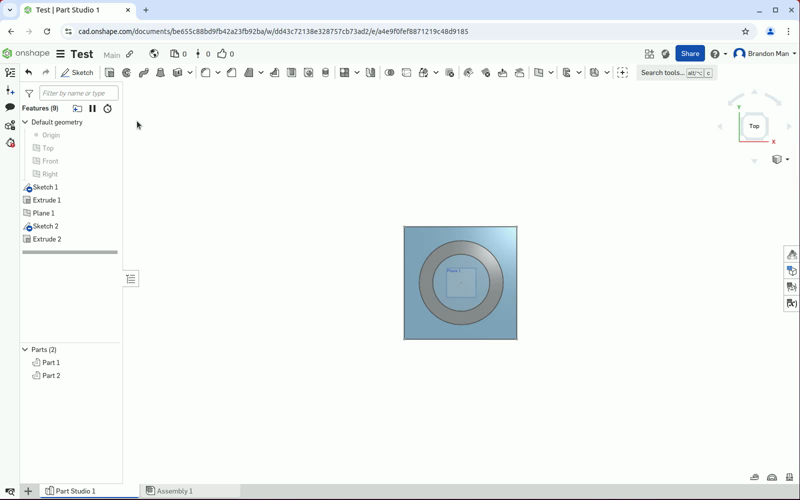
key(up, 3)
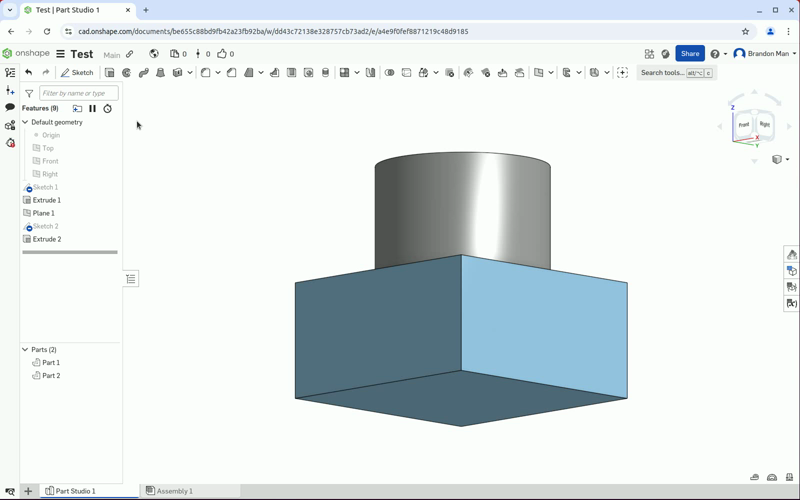
key(left, 3)
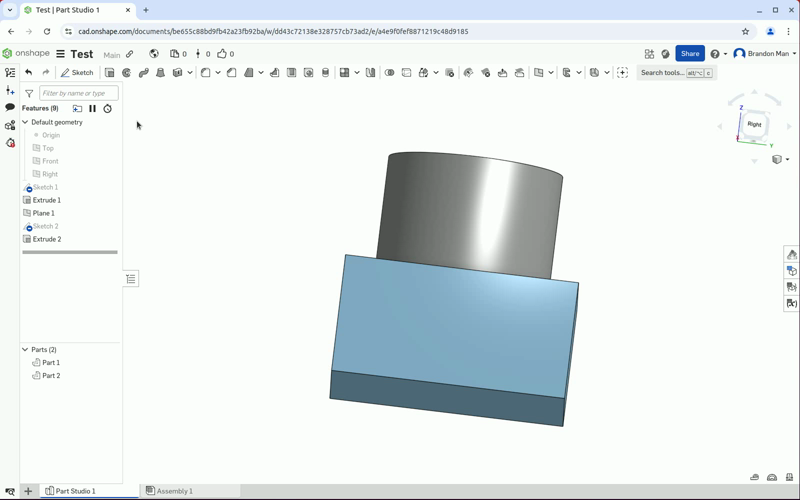
key(right, 3)
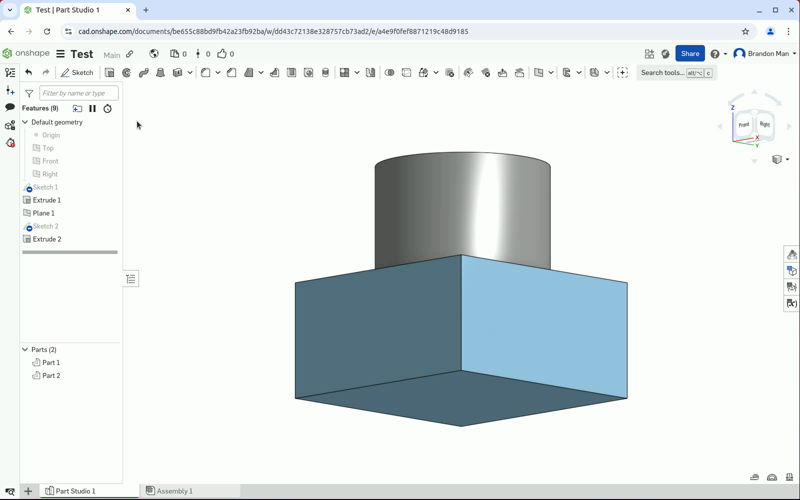
key(down, 3)
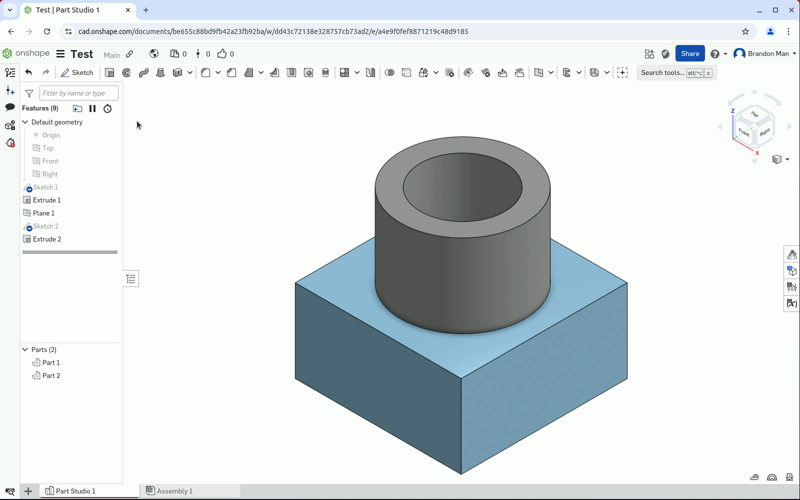
mouse_move(73, 189)
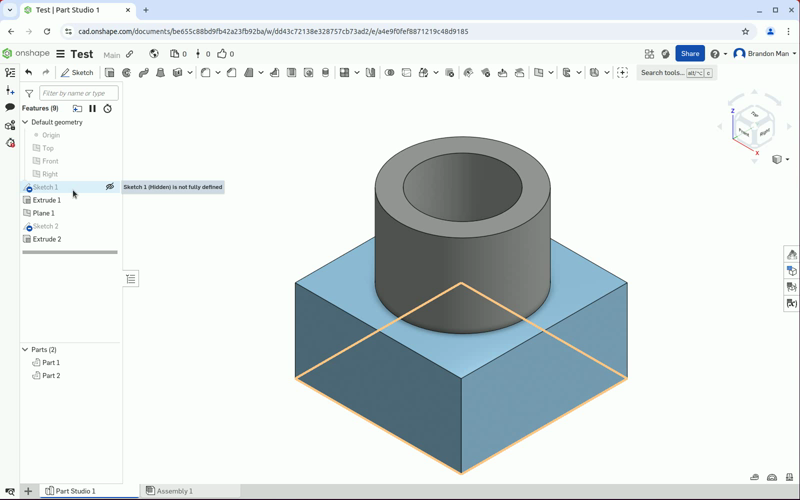
click(73, 189)